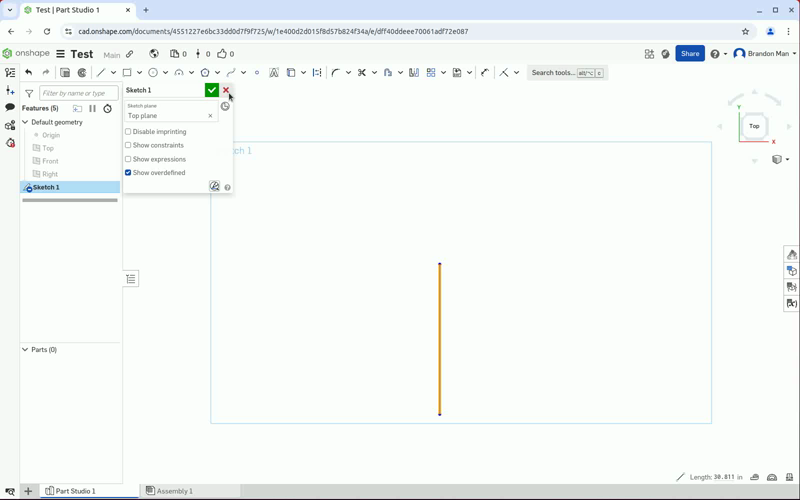
key(shift+h)
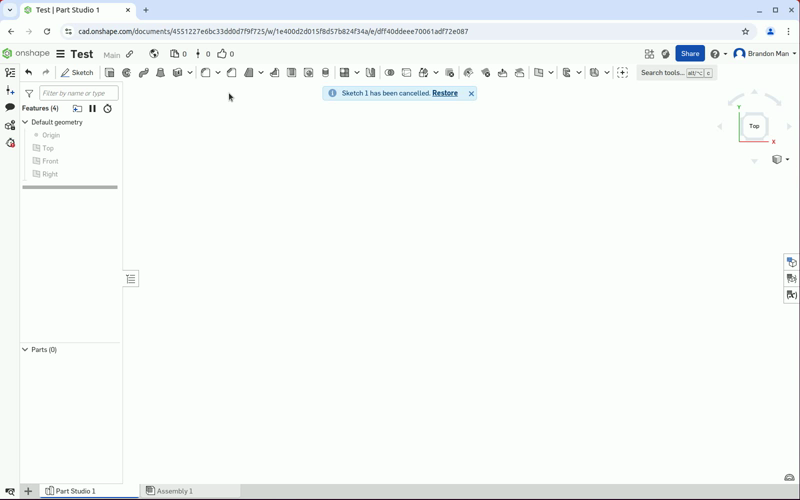
mouse_move(73, 352)
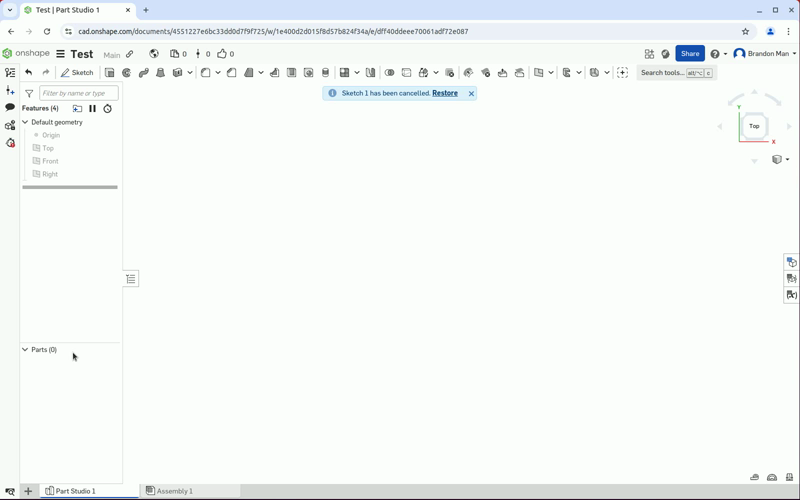
key(y)
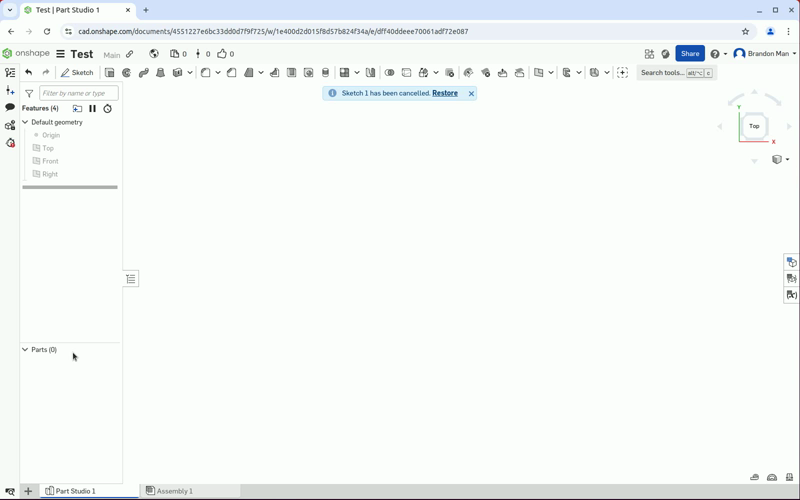
key(shift+p)
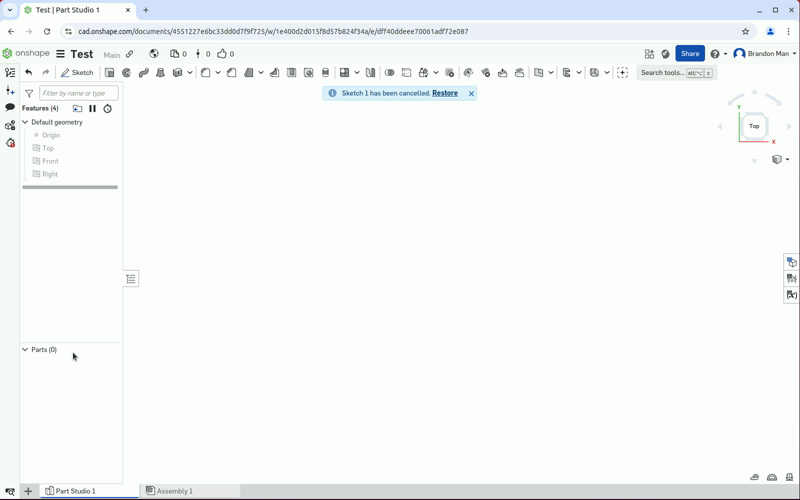
key(space)
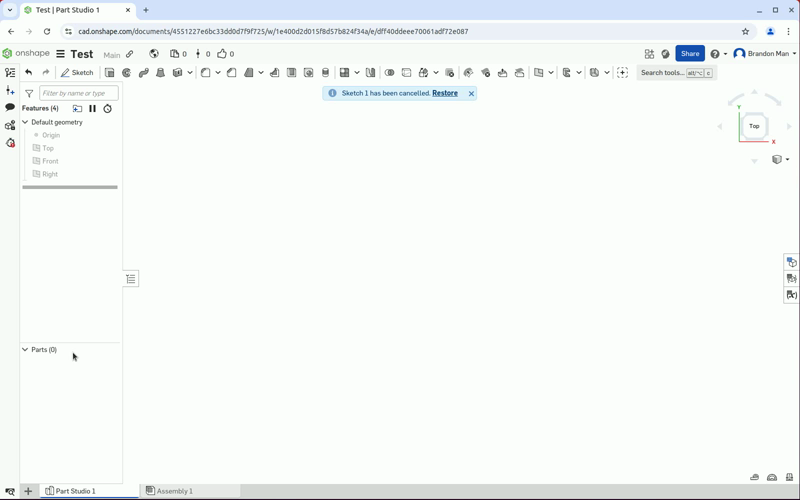
key_down(shift)
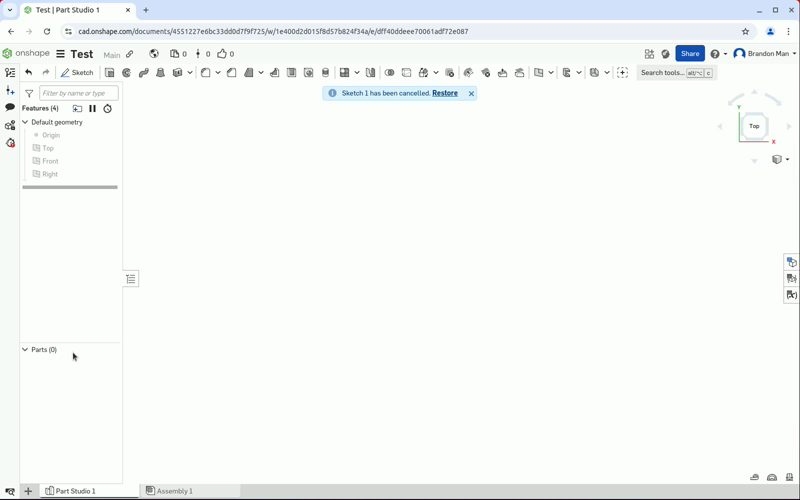
key(up)
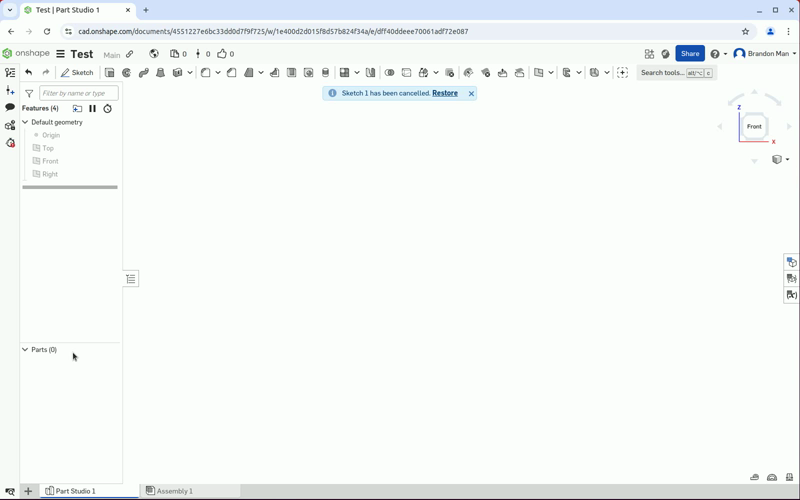
key_up(shift)
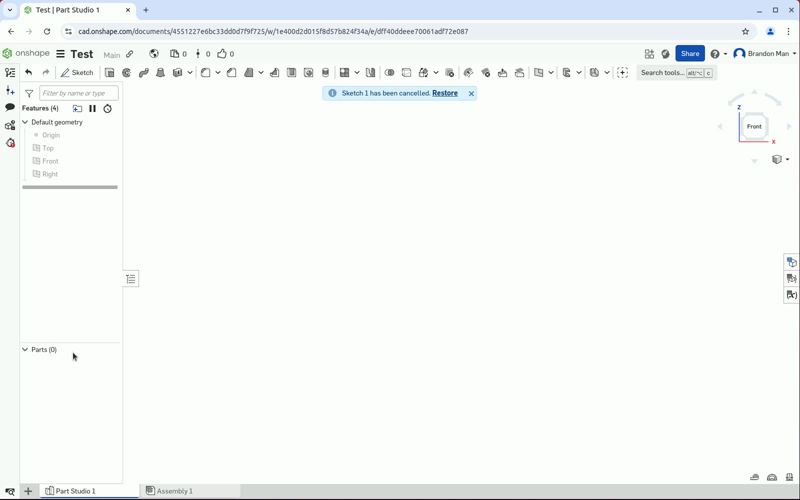
mouse_move(73, 352)
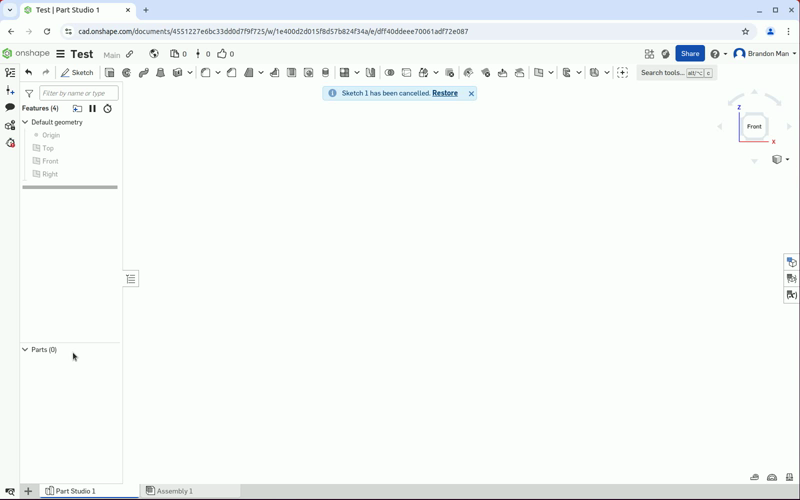
key(shift+y)
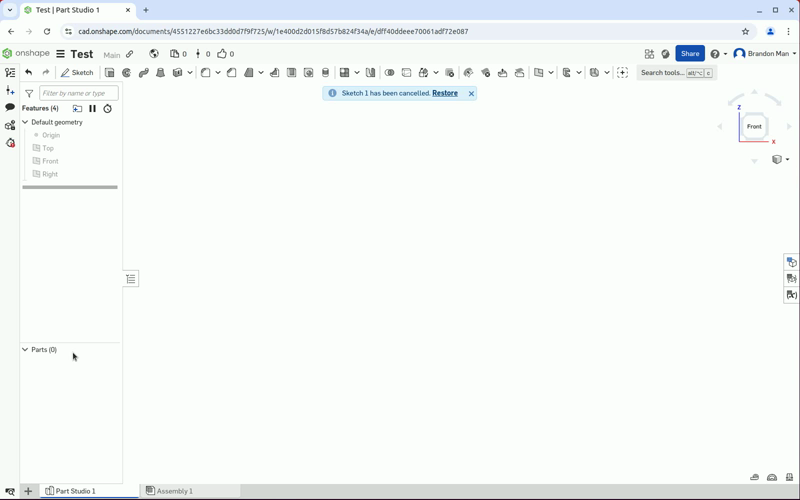
key(shift+s)
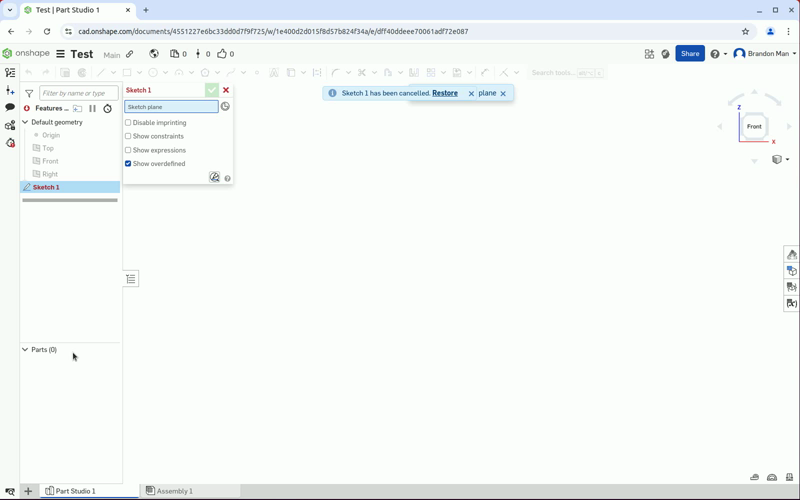
mouse_move(73, 163)
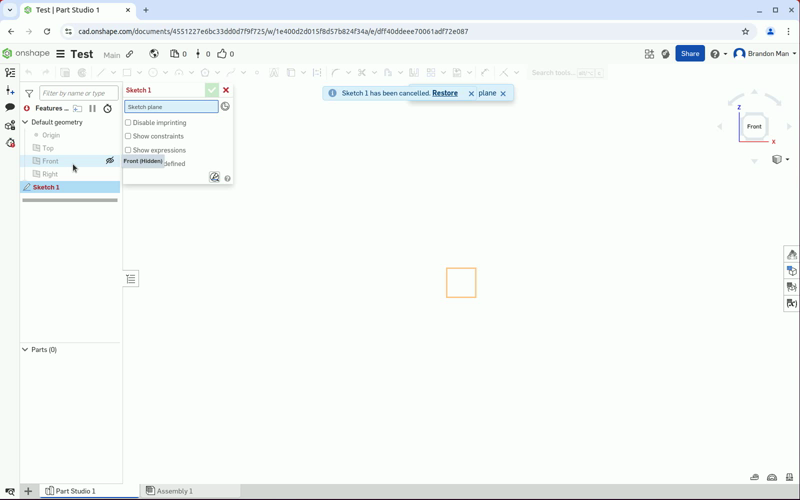
click(73, 163)
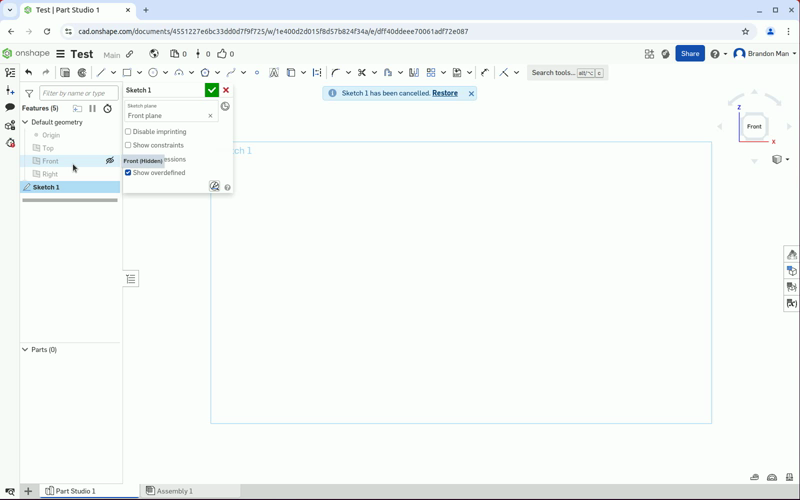
mouse_move(73, 352)
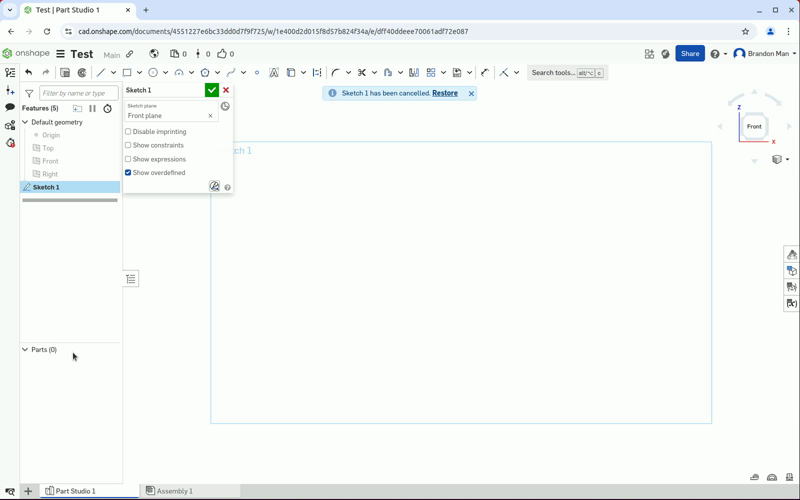
key(y)
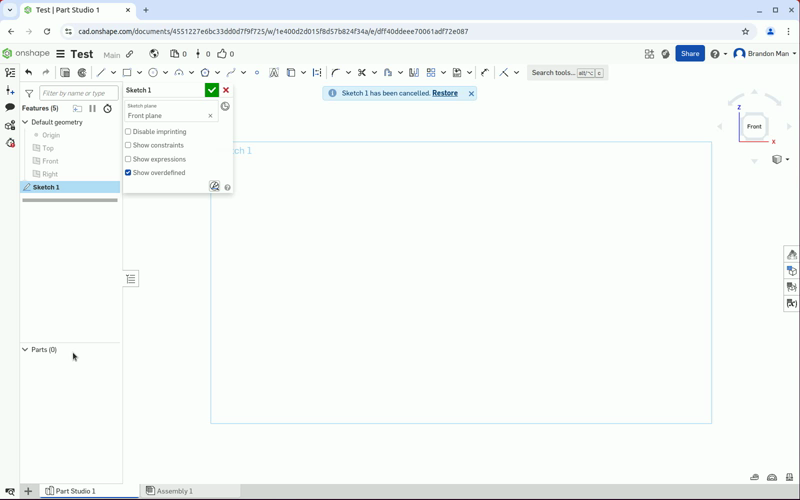
key(c)
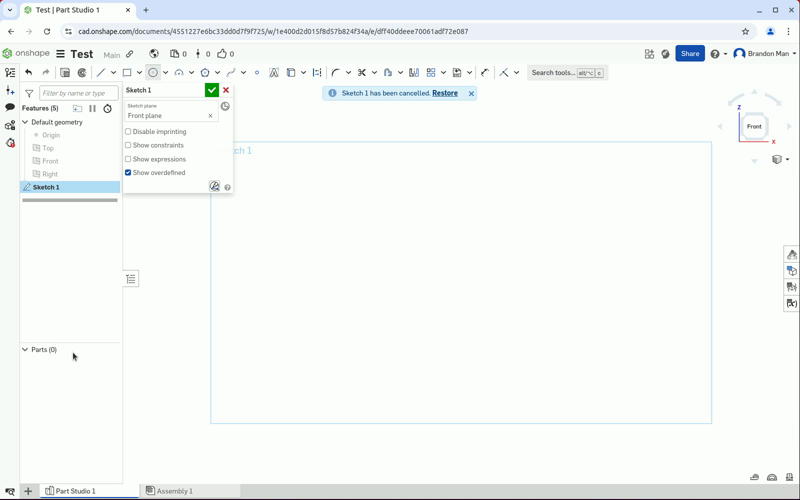
key_down(shift)
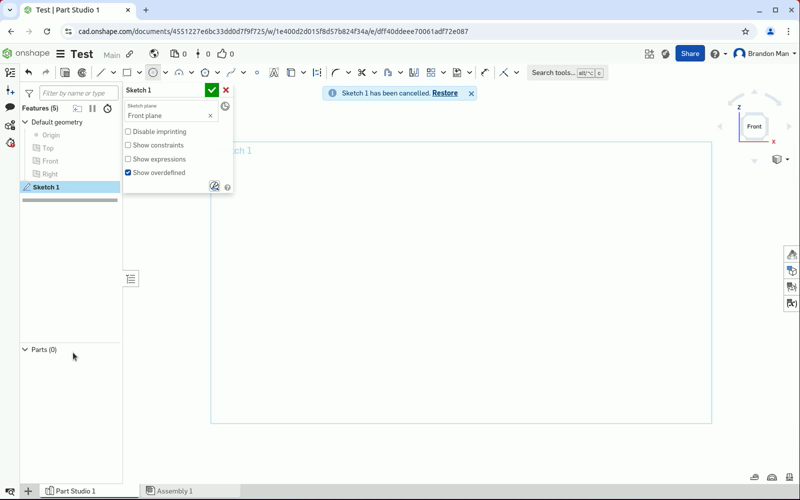
mouse_move(460, 282)
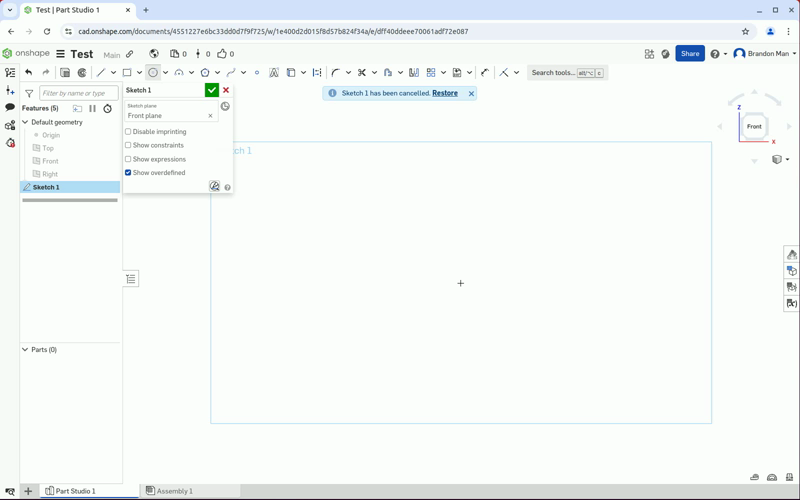
click(460, 282)
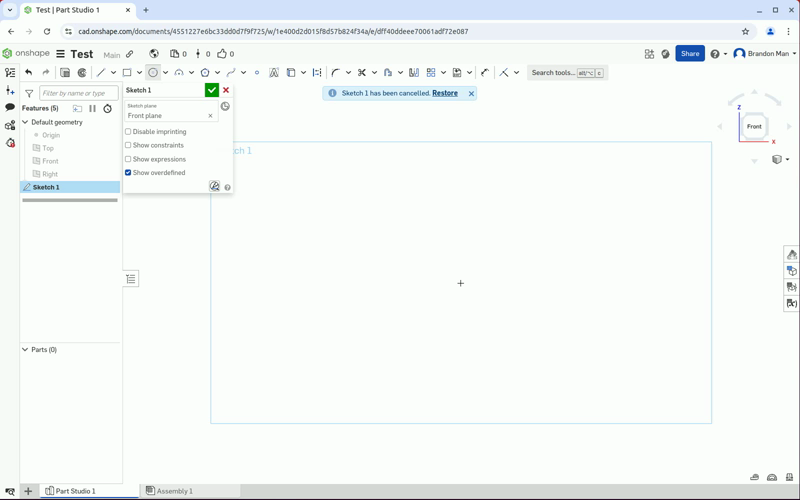
key_up(shift)
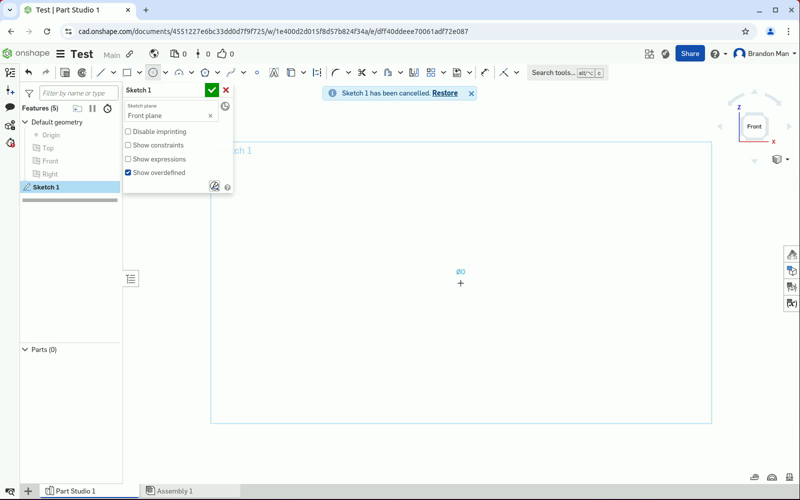
mouse_move(474, 282)
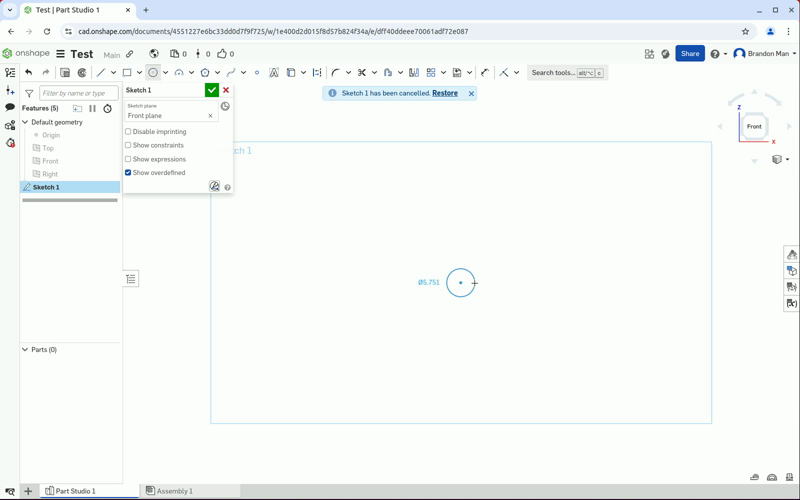
click(474, 282)
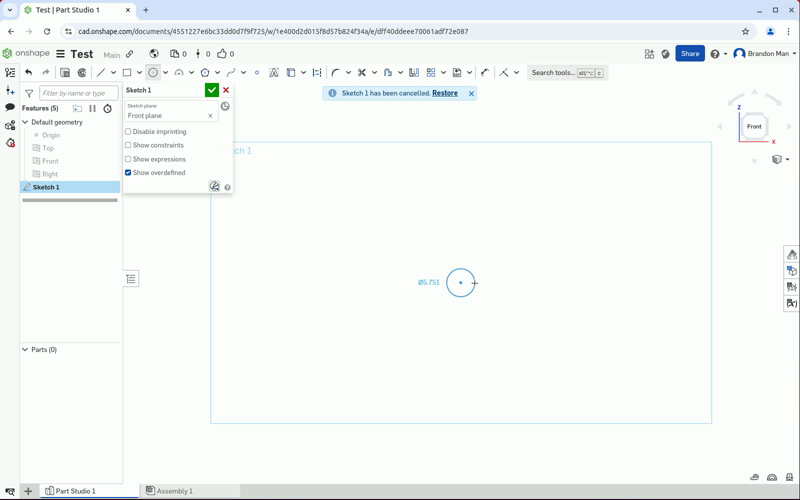
key(esc)
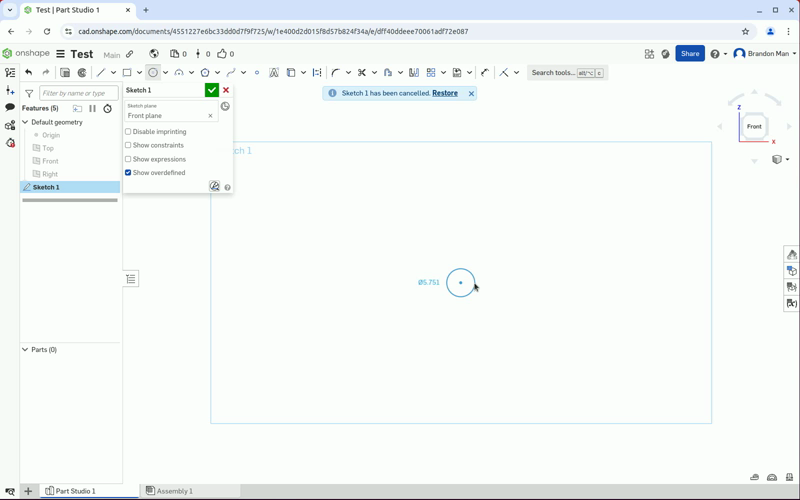
mouse_move(473, 288)
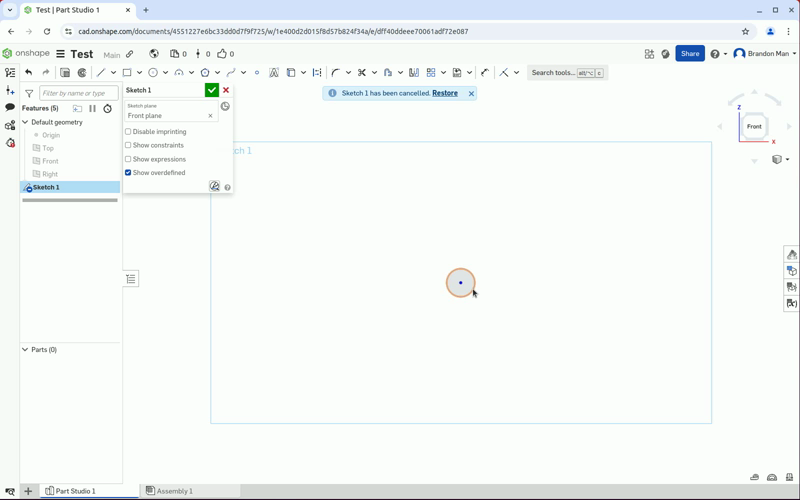
scroll(6)
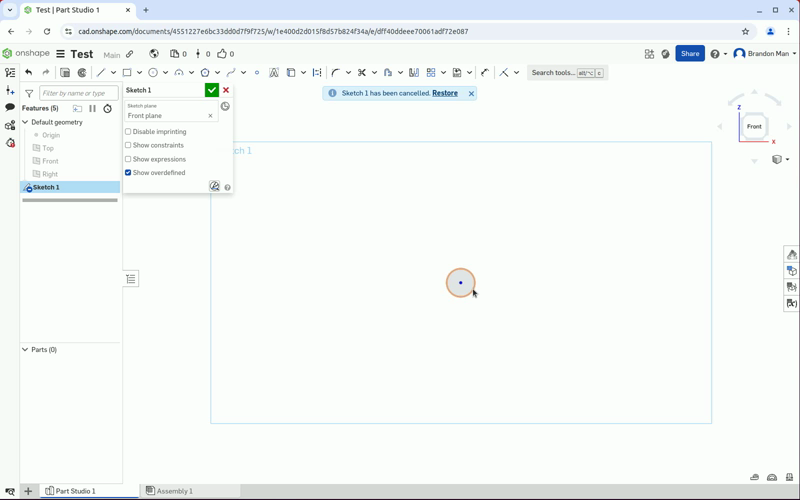
scroll(6)
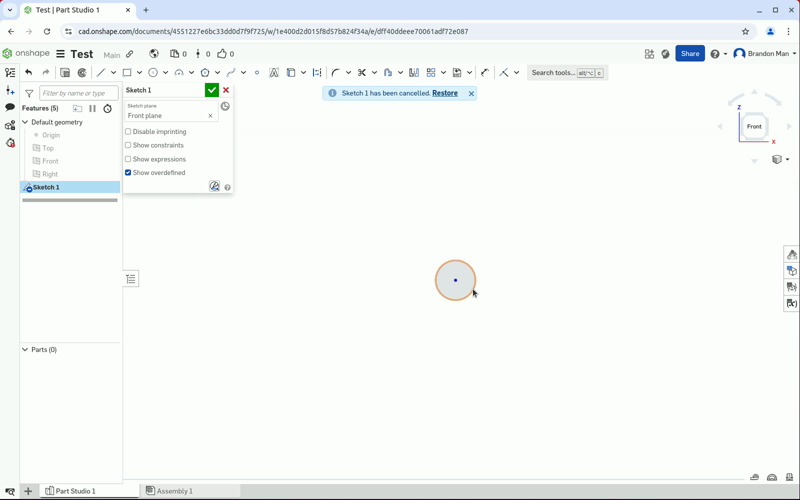
scroll(6)
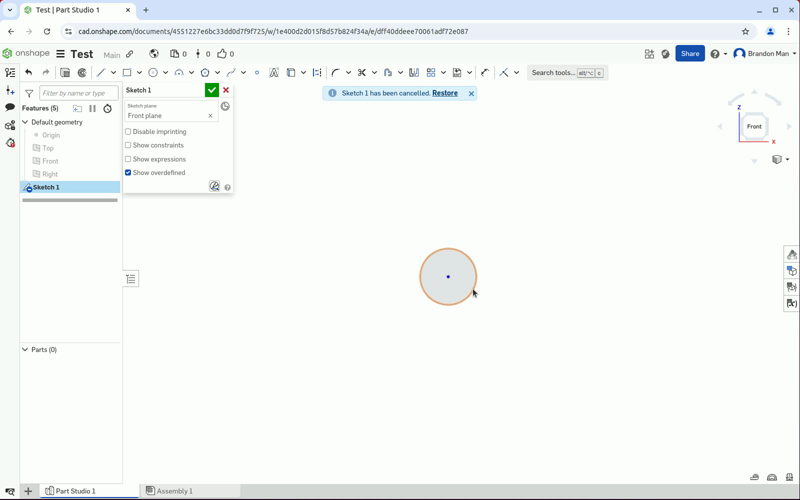
scroll(6)
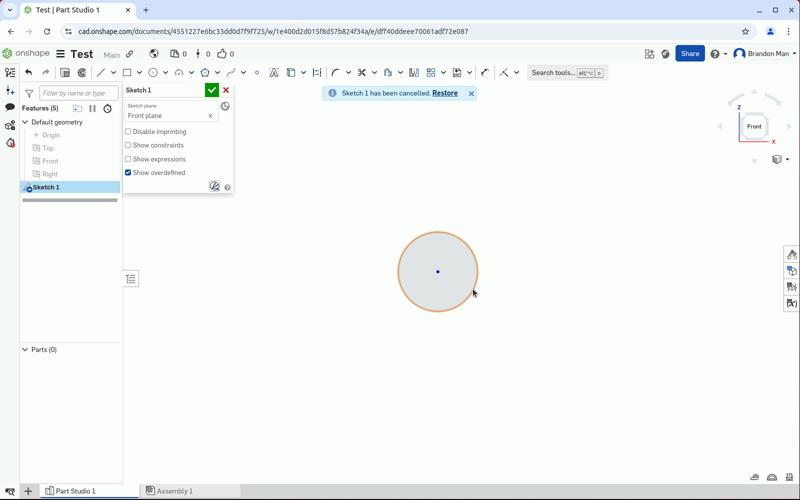
scroll(6)
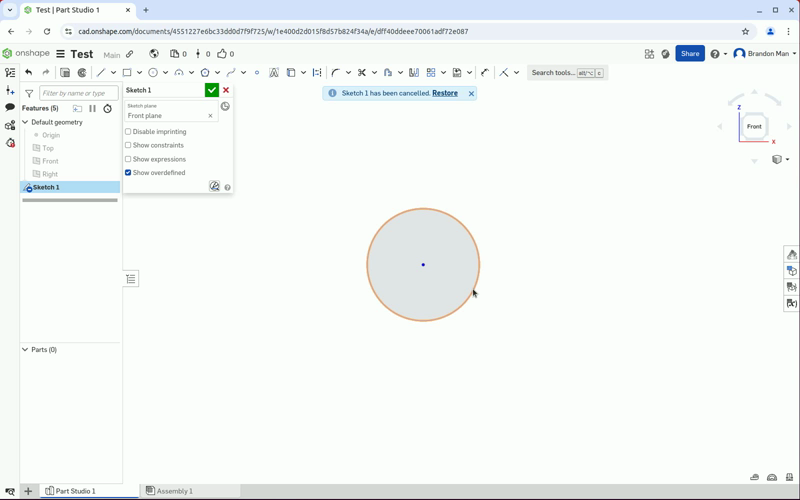
scroll(6)
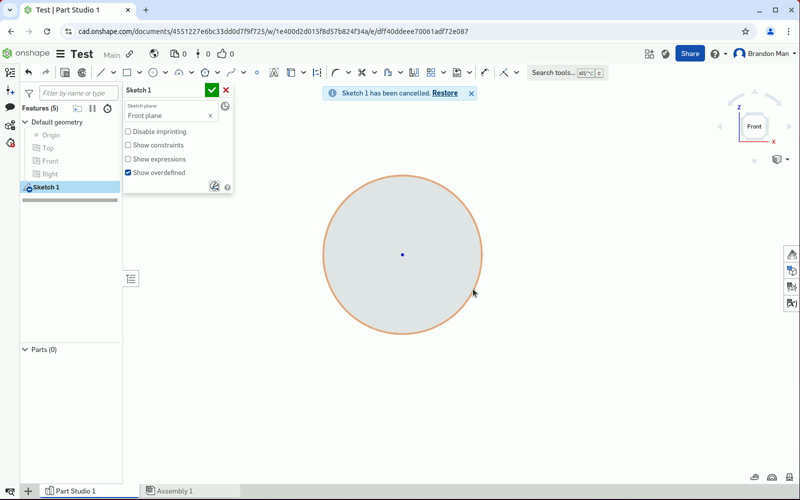
scroll(6)
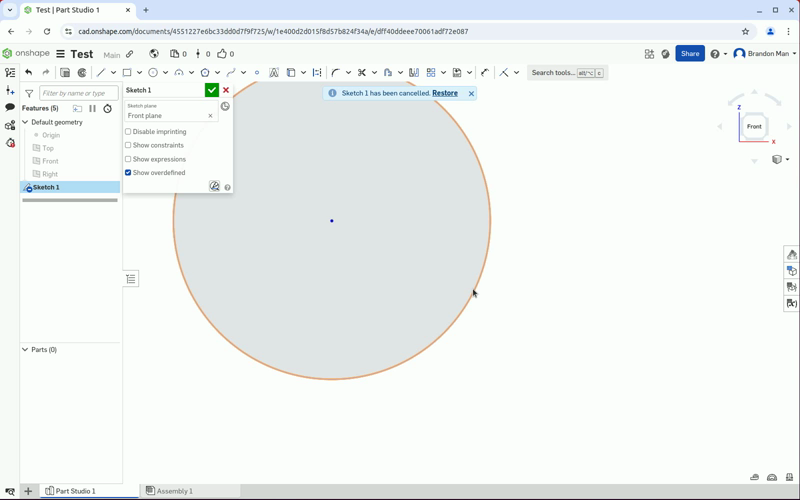
click(473, 288)
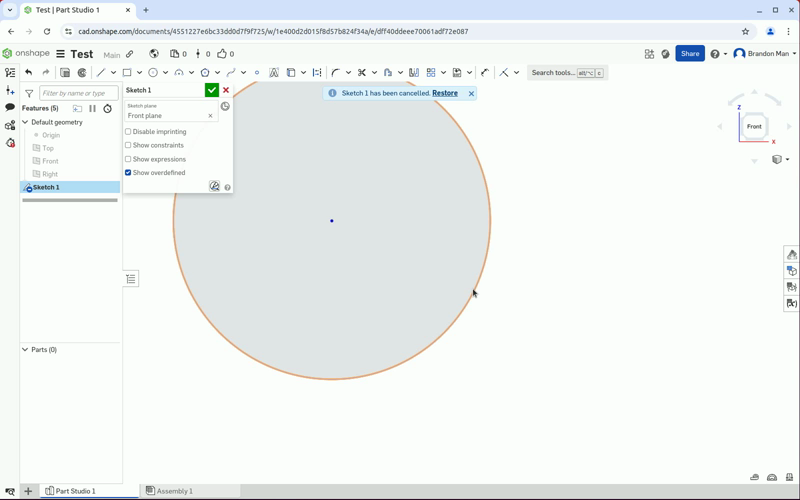
scroll(-6)
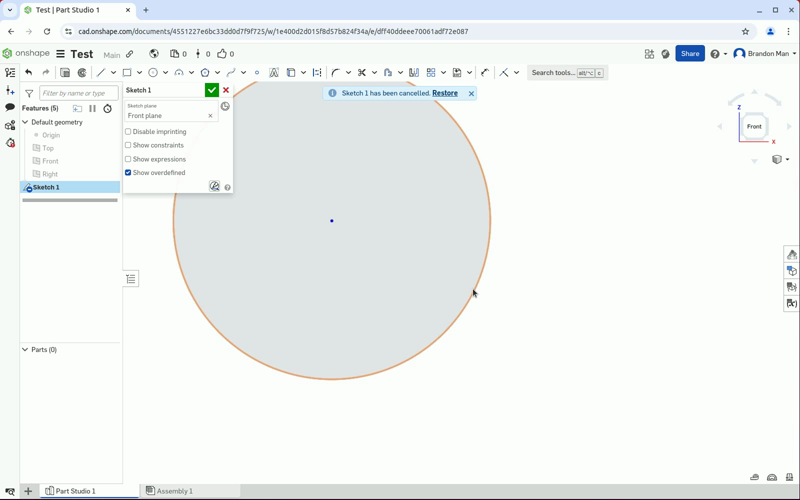
scroll(-6)
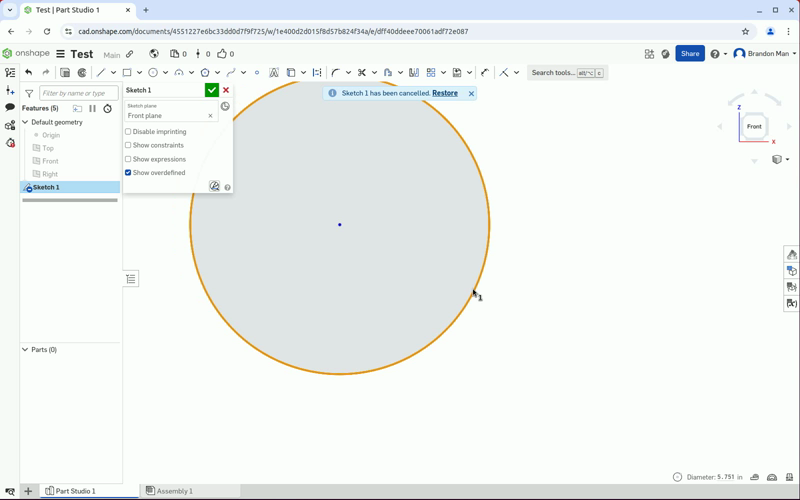
scroll(-6)
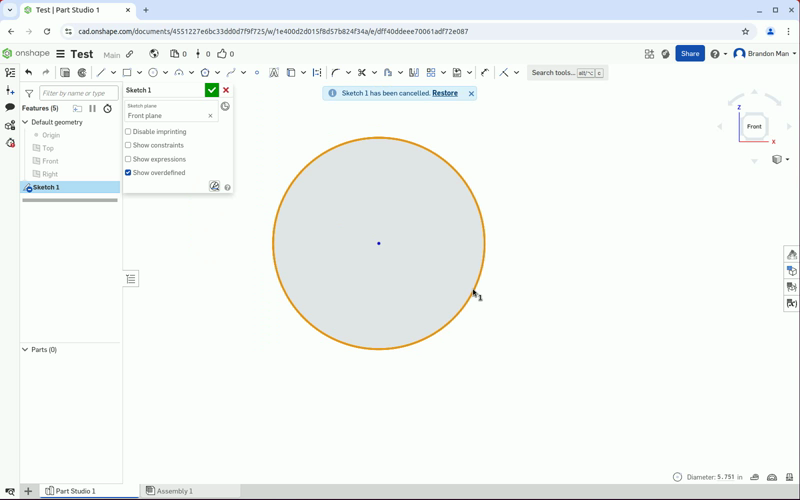
scroll(-6)
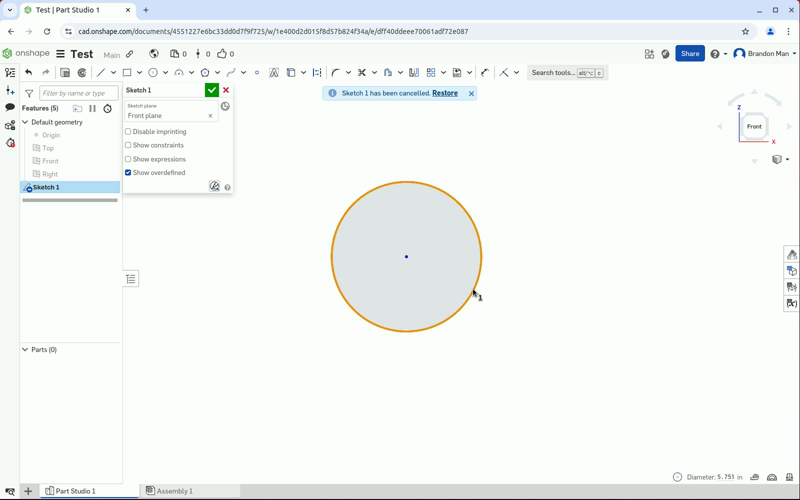
scroll(-6)
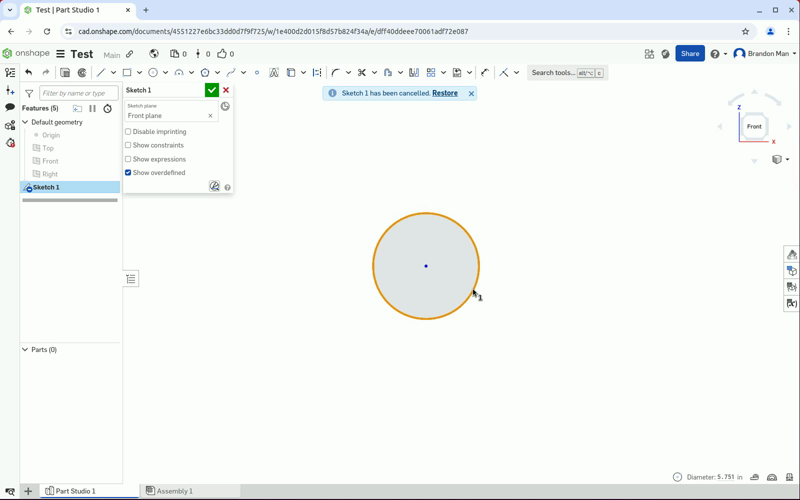
scroll(-6)
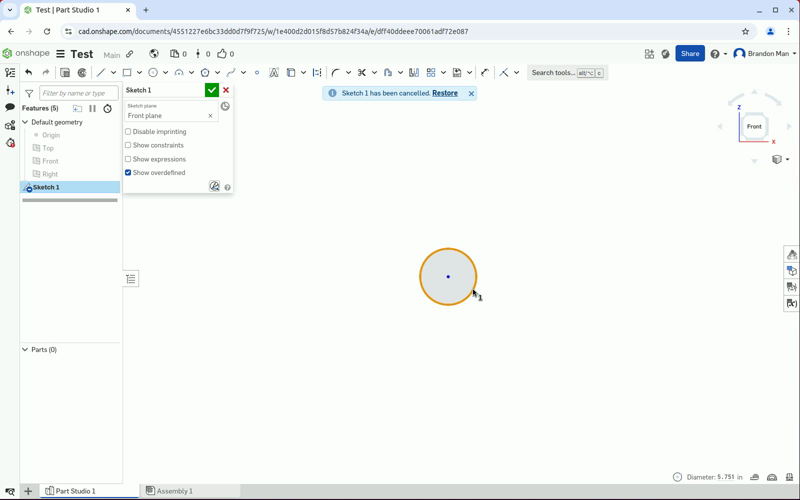
scroll(-6)
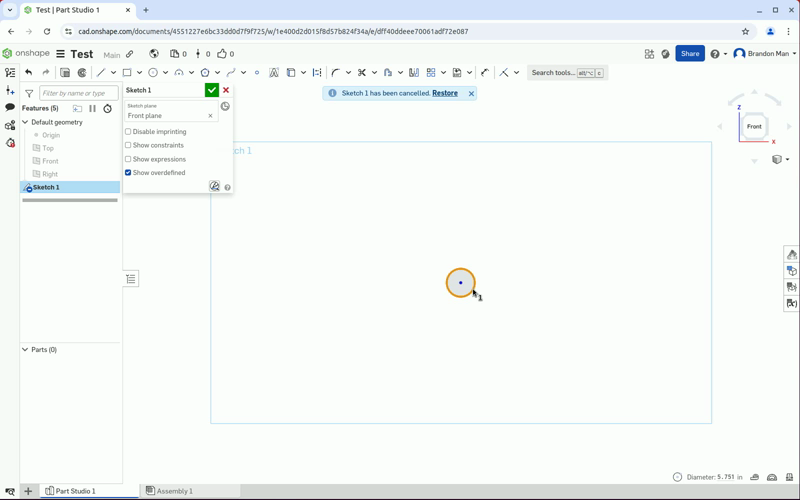
mouse_move(73, 352)
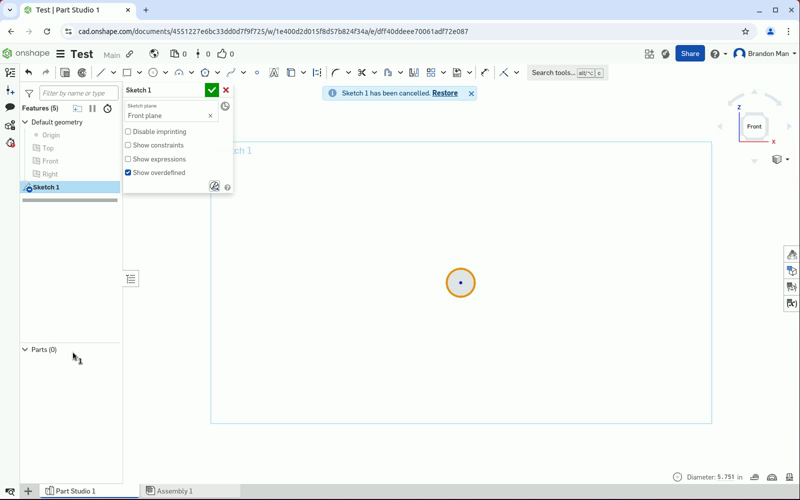
key(shift+y)
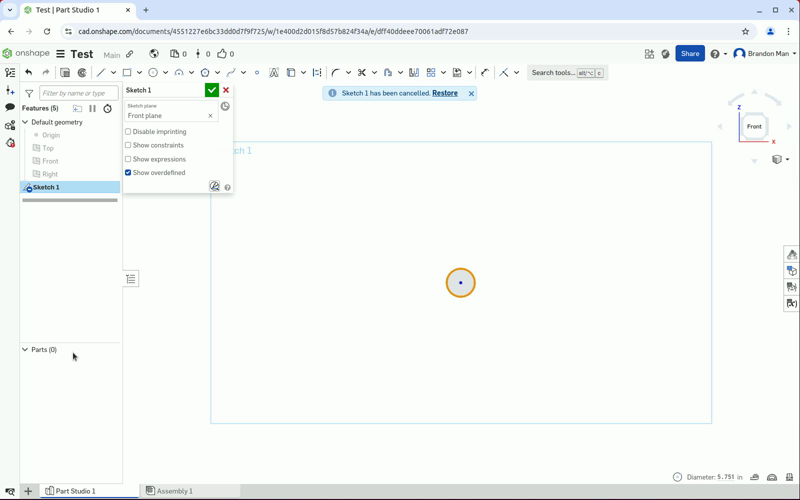
key(shift+e)
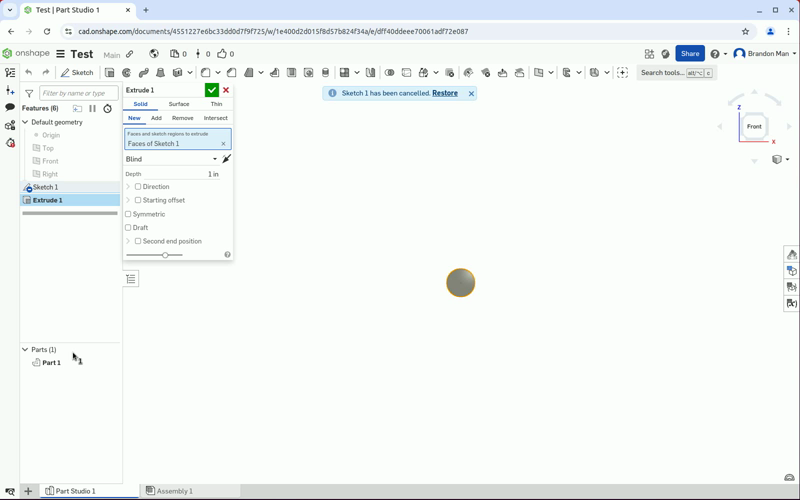
mouse_move(143, 106)
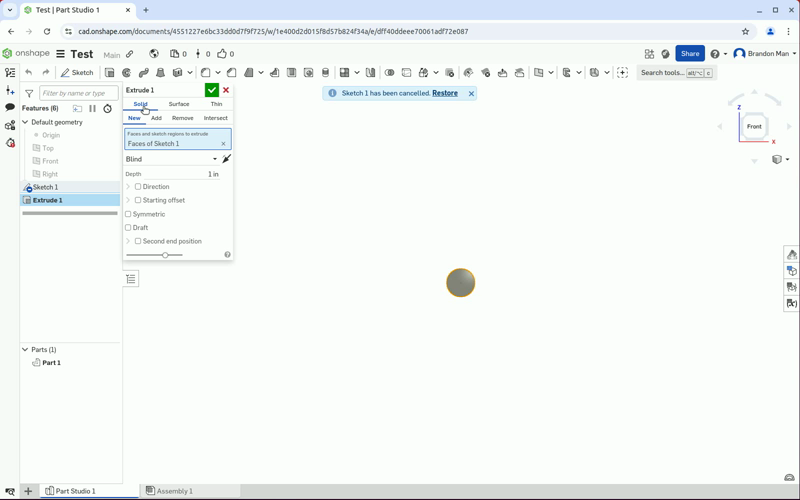
click(143, 106)
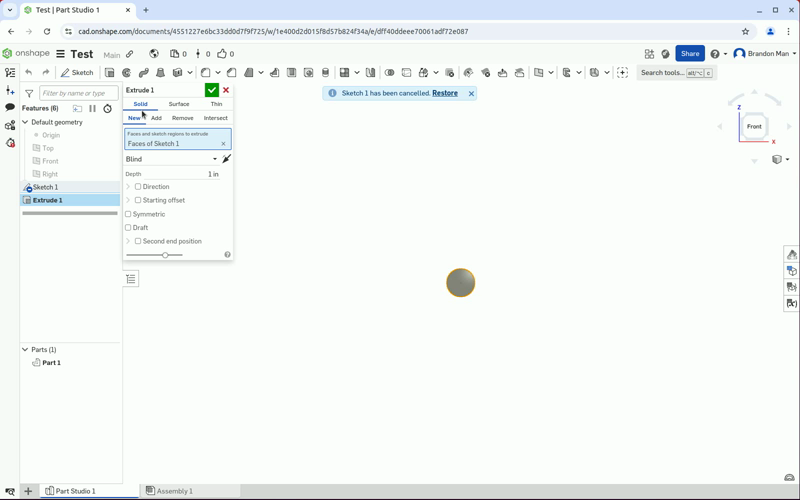
mouse_move(137, 120)
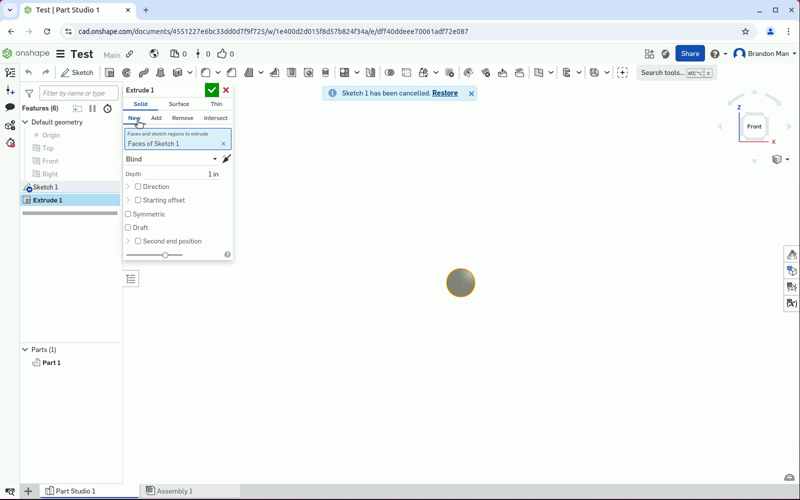
click(137, 120)
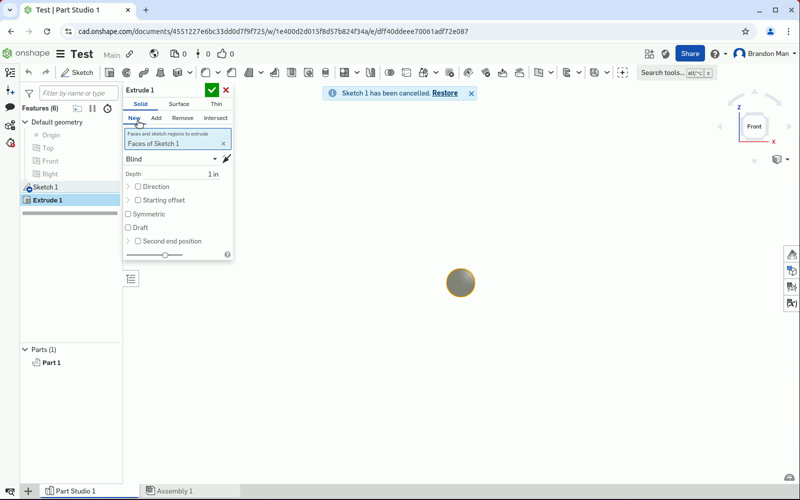
key(tab, 4)
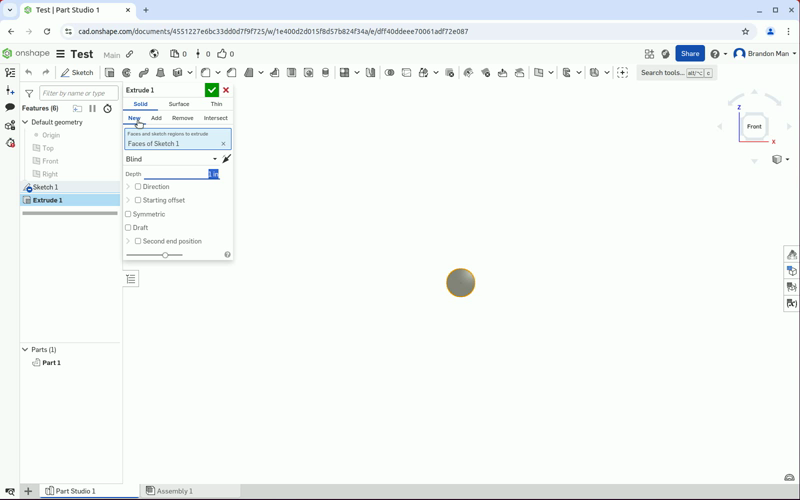
text(23.108)
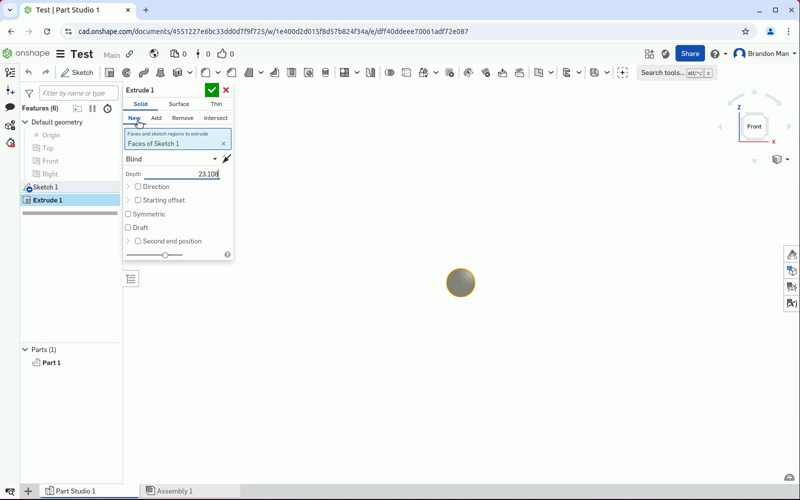
key(enter)
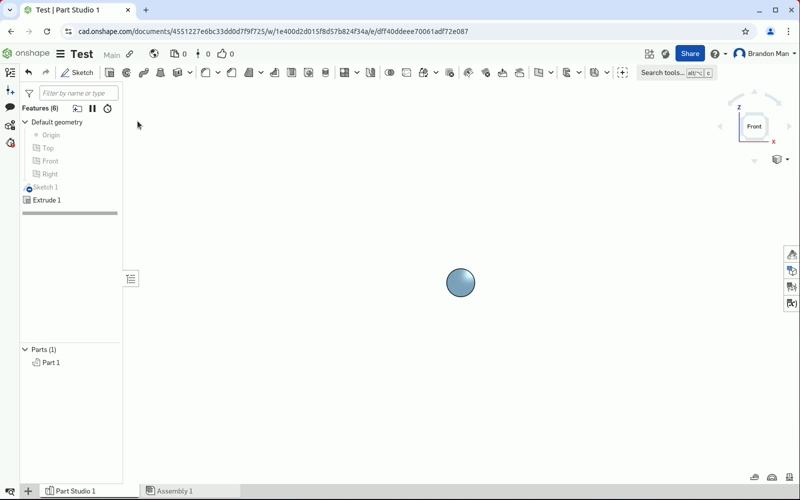
key(shift+h)
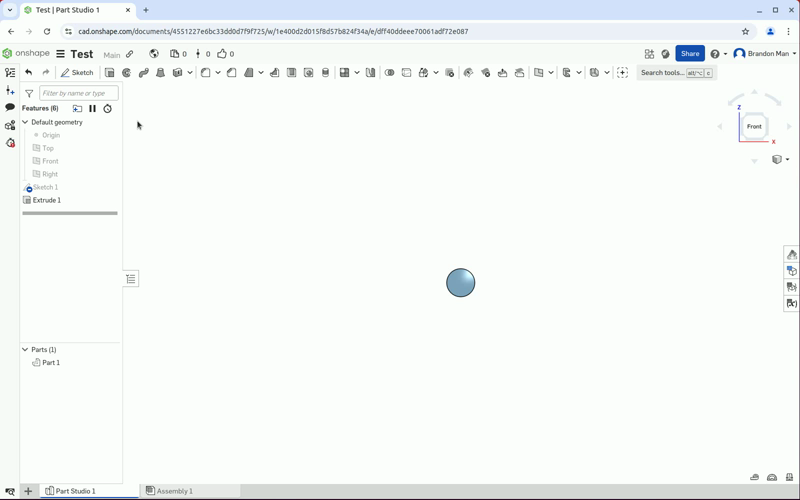
key(shift+h)
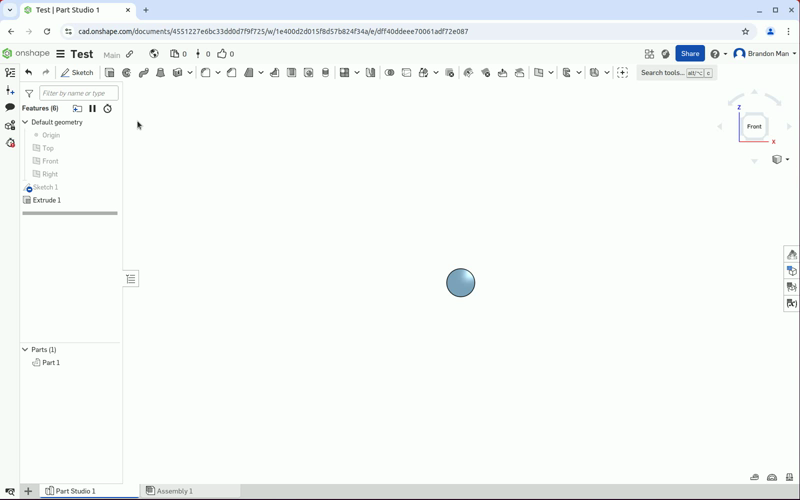
mouse_move(73, 189)
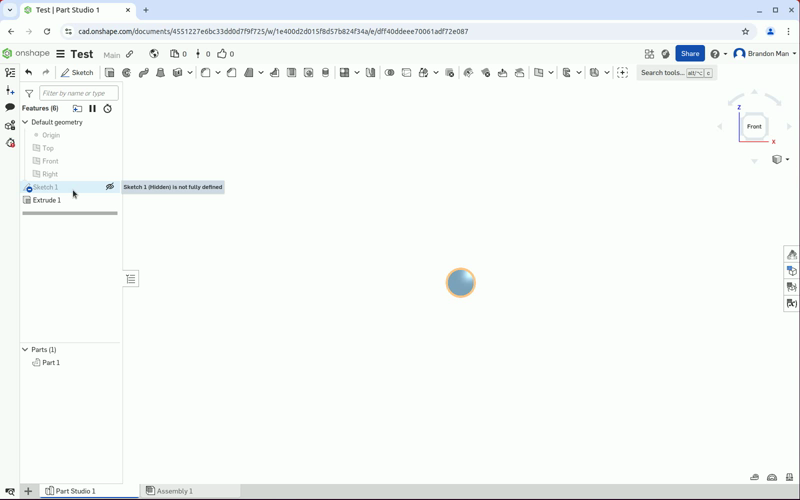
click(73, 189)
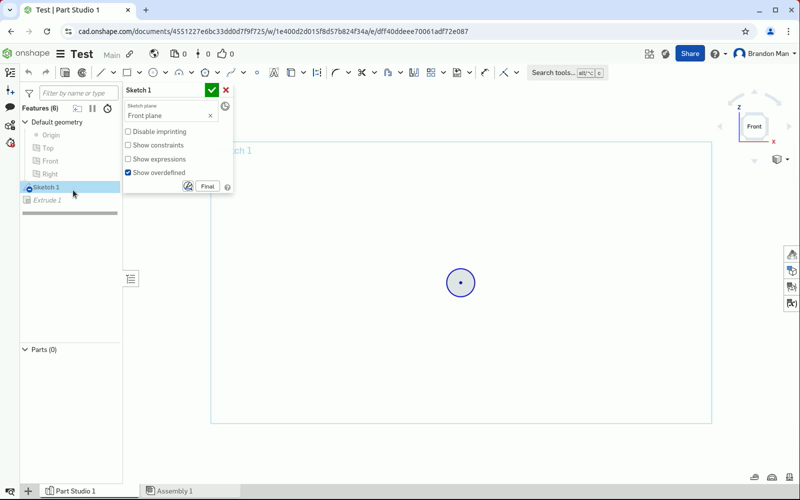
mouse_move(229, 92)
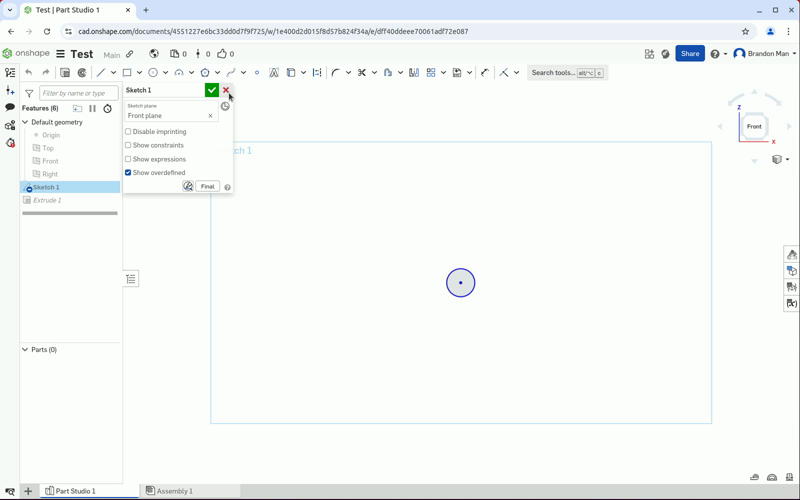
click(229, 92)
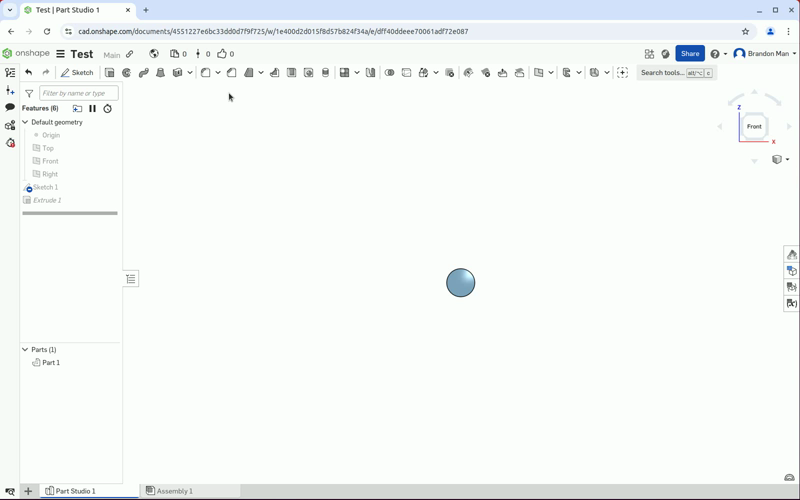
mouse_move(73, 352)
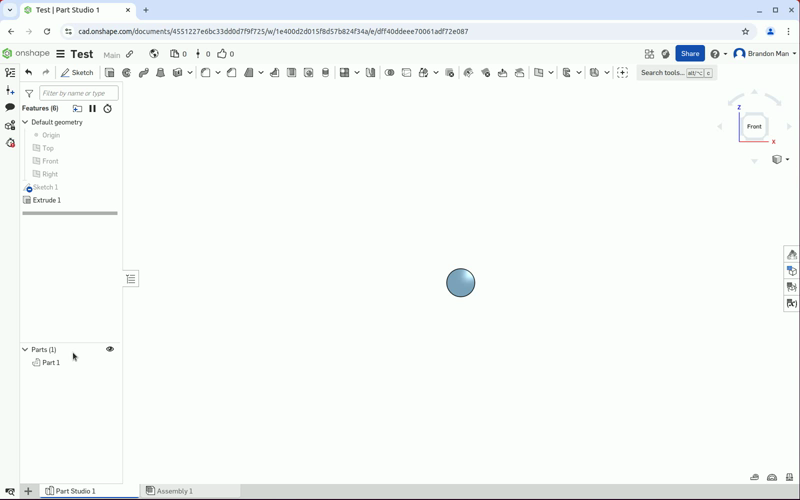
key(y)
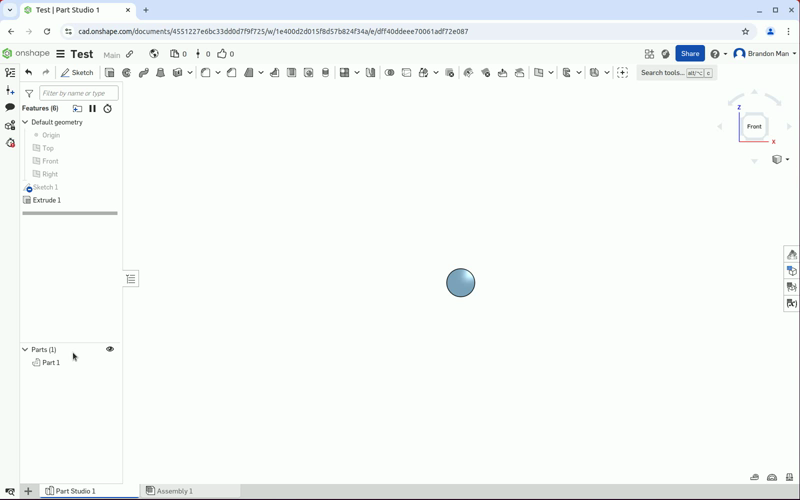
key(shift+p)
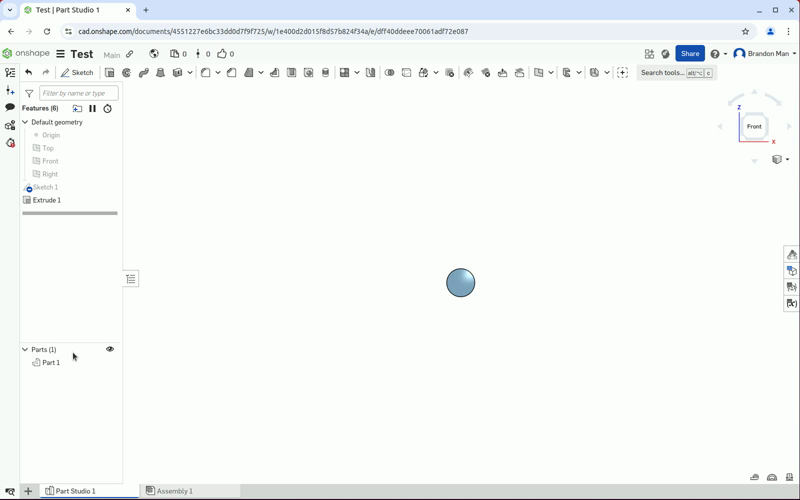
key(space)
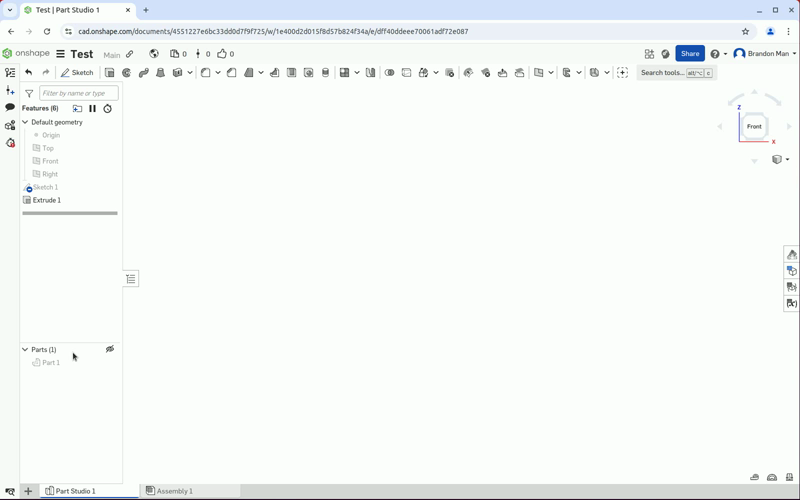
key_down(shift)
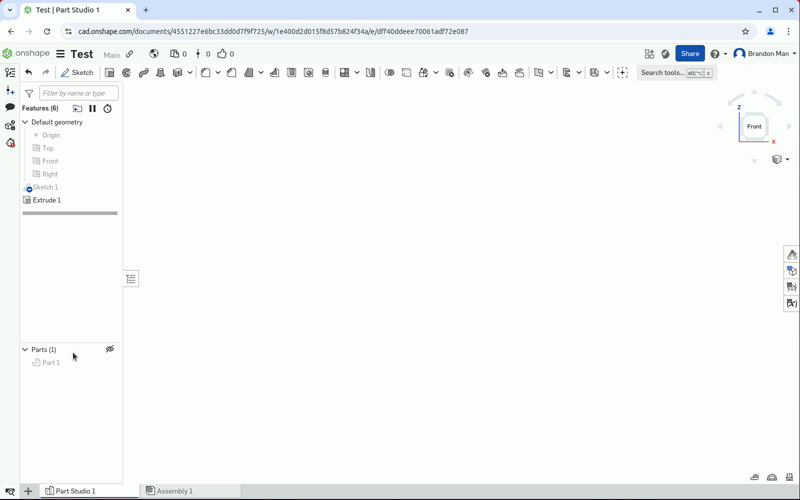
key(down)
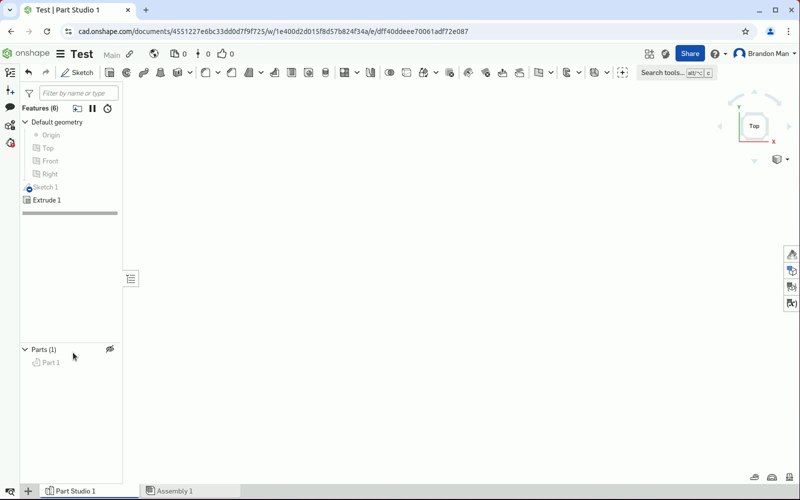
key_up(shift)
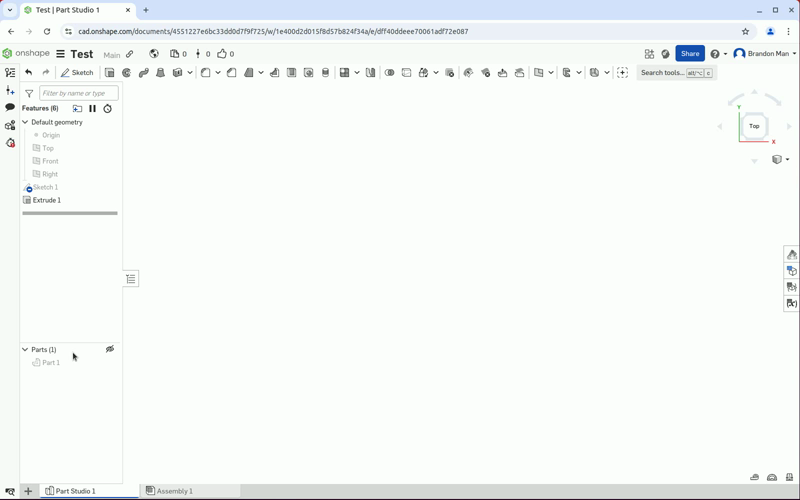
mouse_move(73, 352)
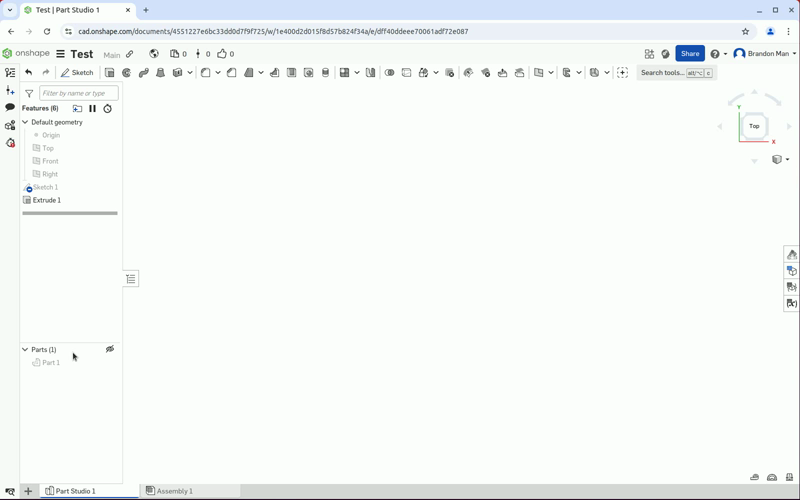
key(shift+y)
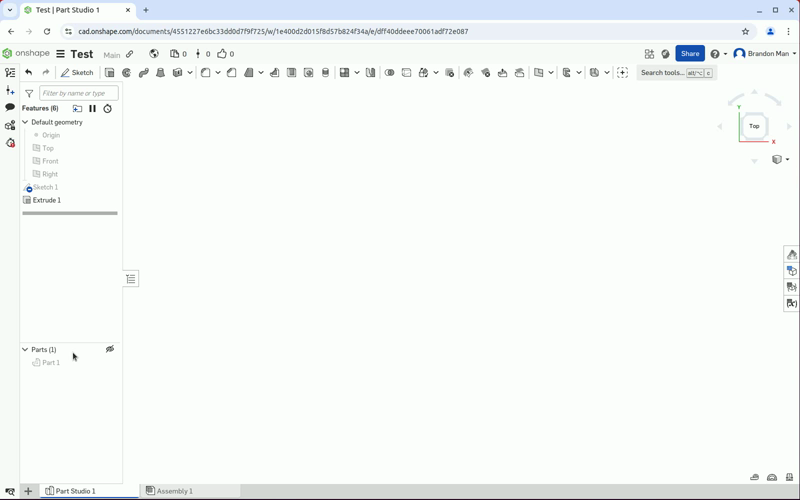
key(shift+s)
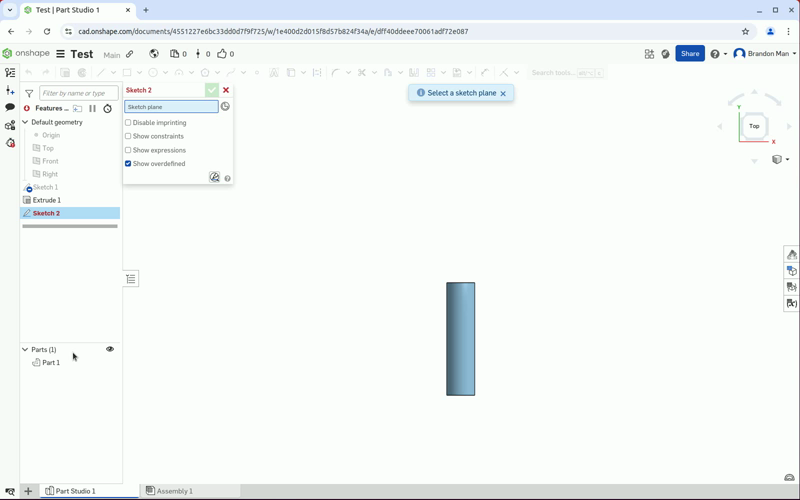
mouse_move(73, 150)
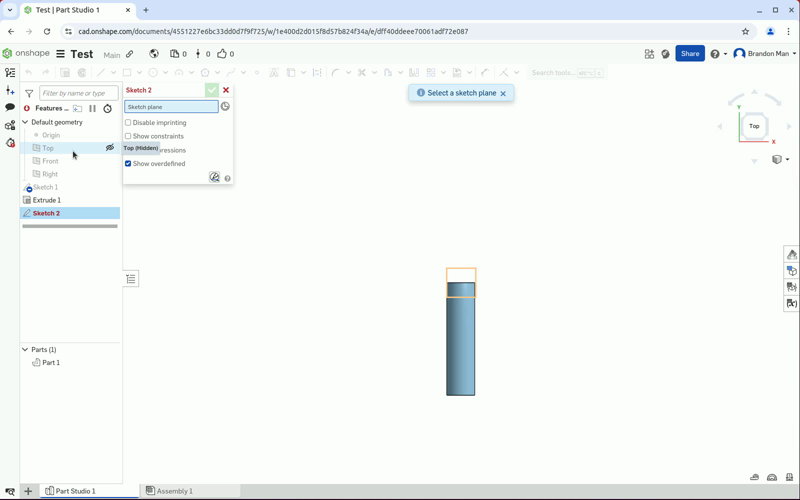
click(73, 150)
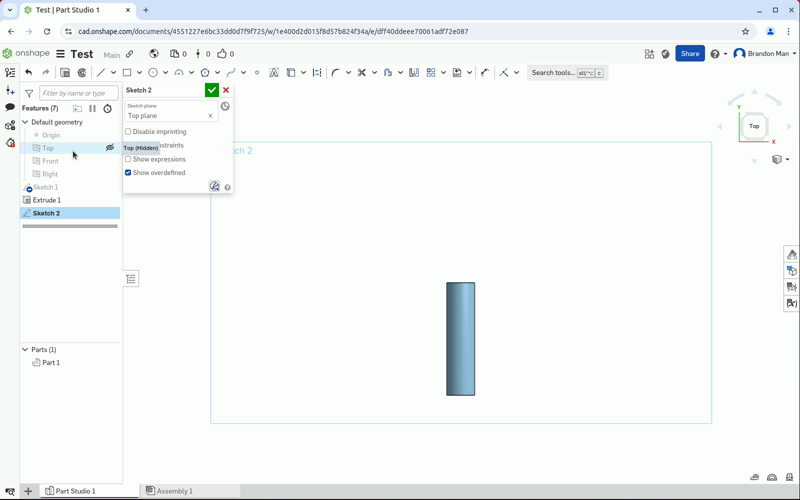
mouse_move(73, 352)
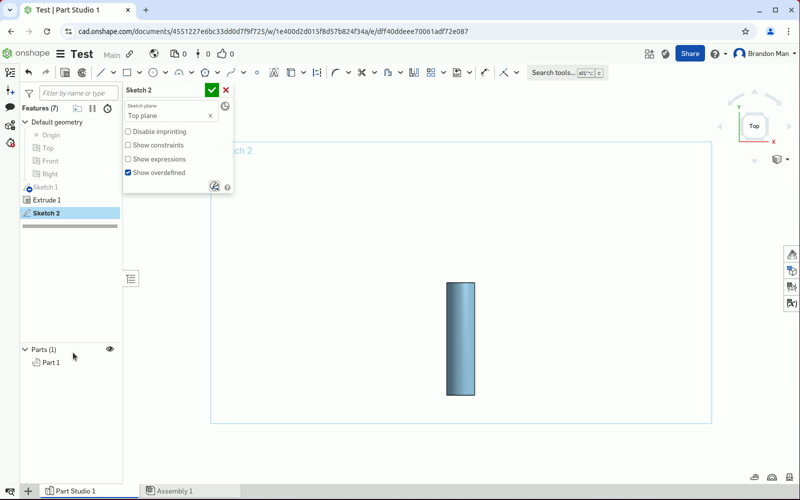
key(y)
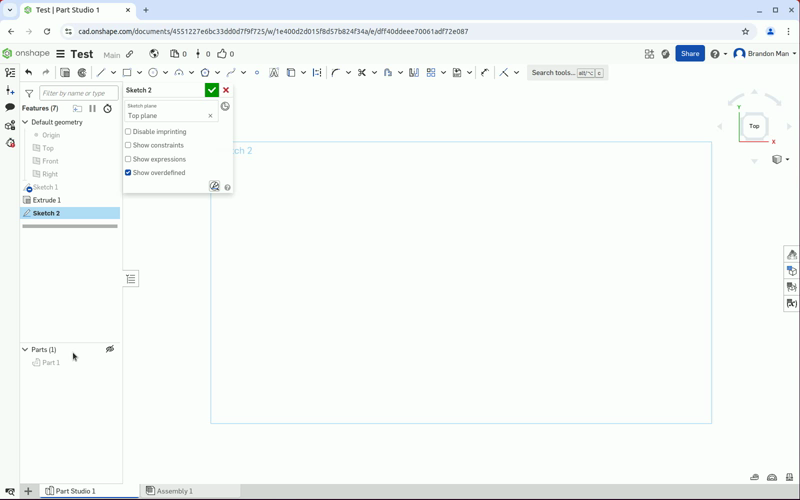
key(c)
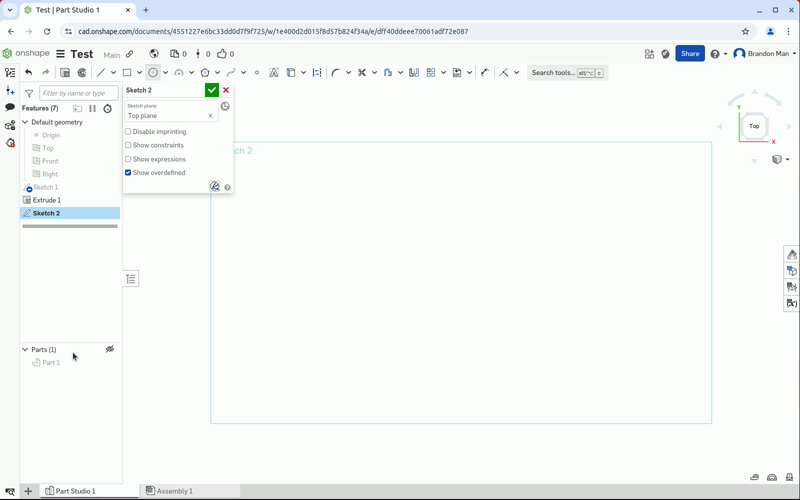
key_down(shift)
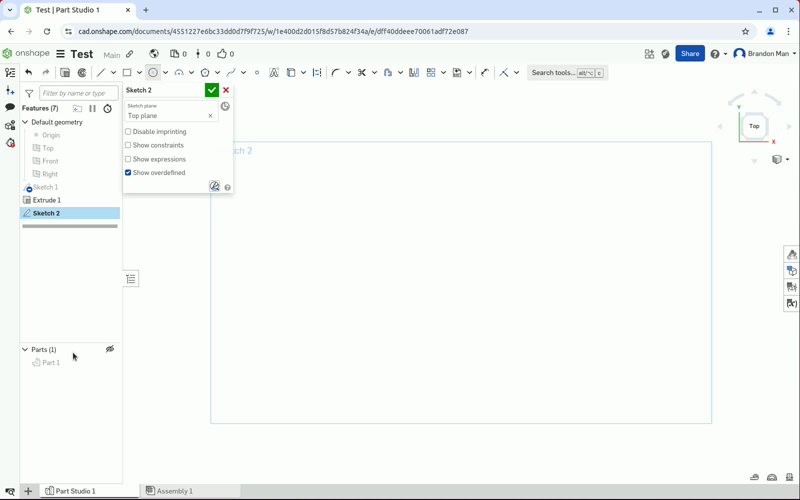
mouse_move(461, 300)
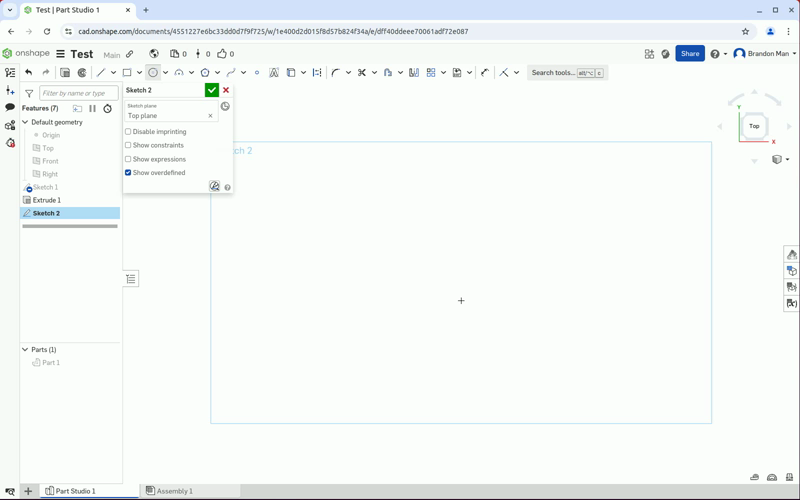
click(461, 300)
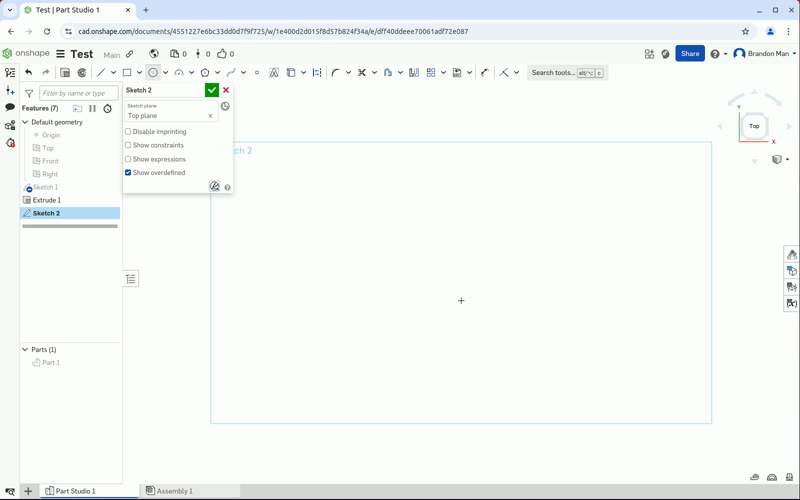
key_up(shift)
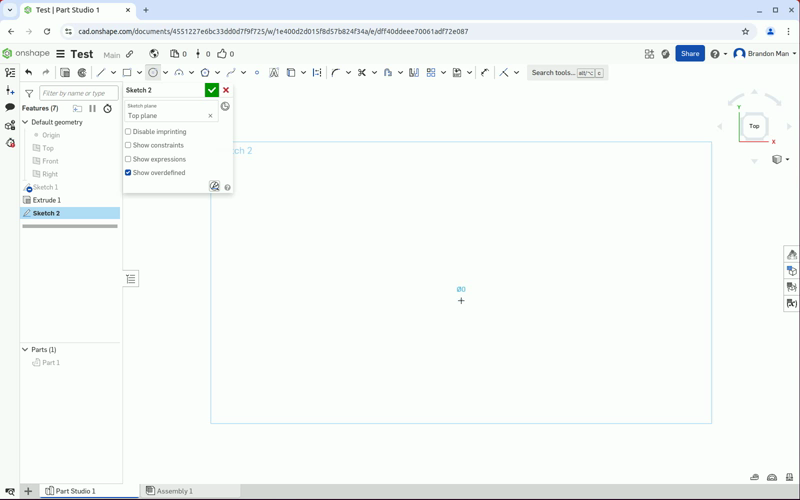
mouse_move(468, 300)
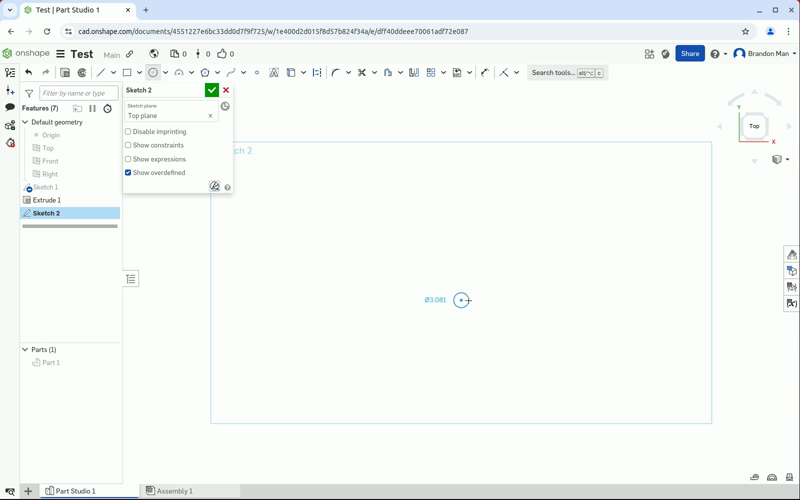
click(468, 300)
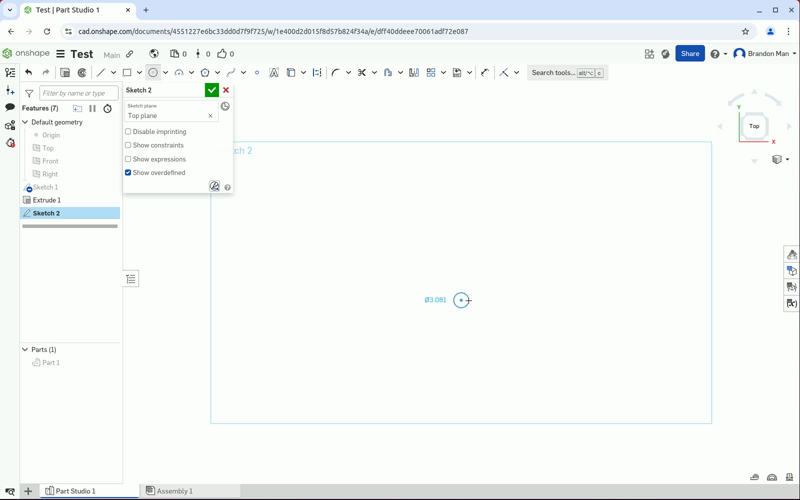
key(esc)
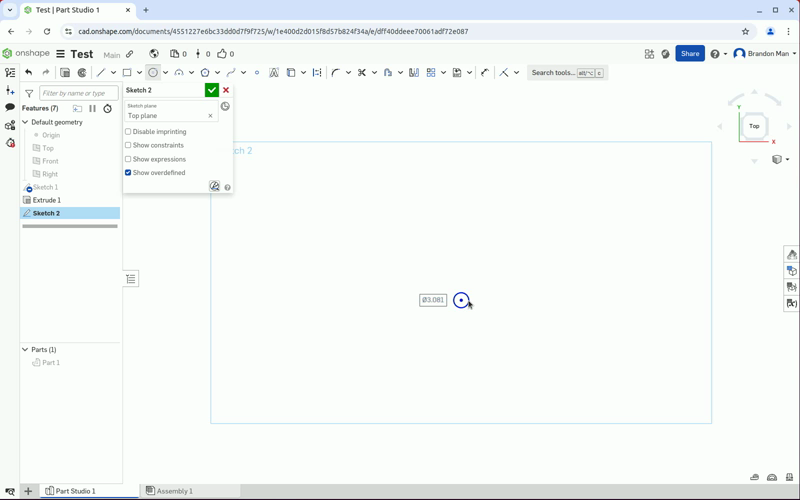
mouse_move(459, 304)
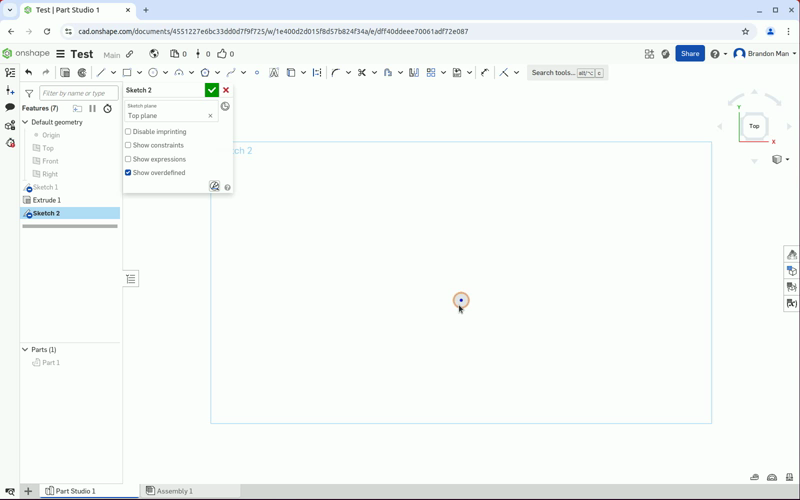
scroll(6)
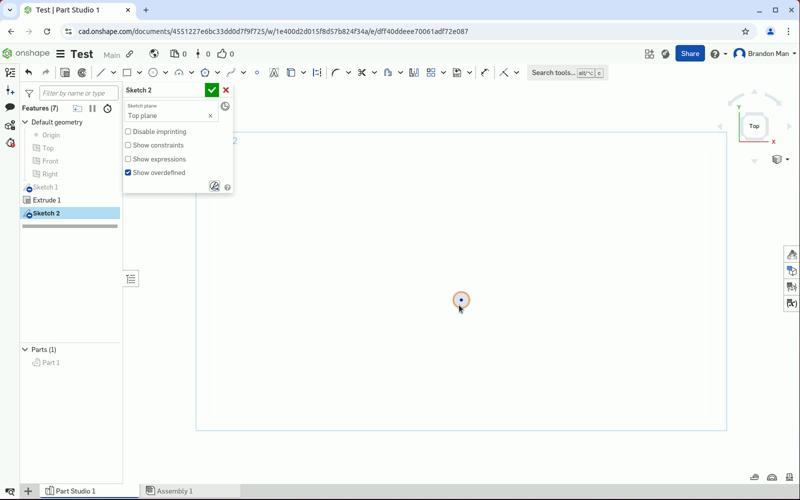
scroll(6)
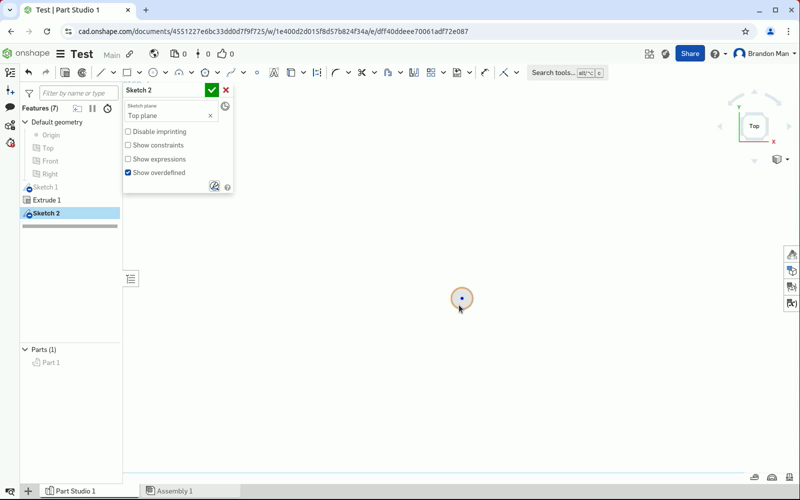
scroll(6)
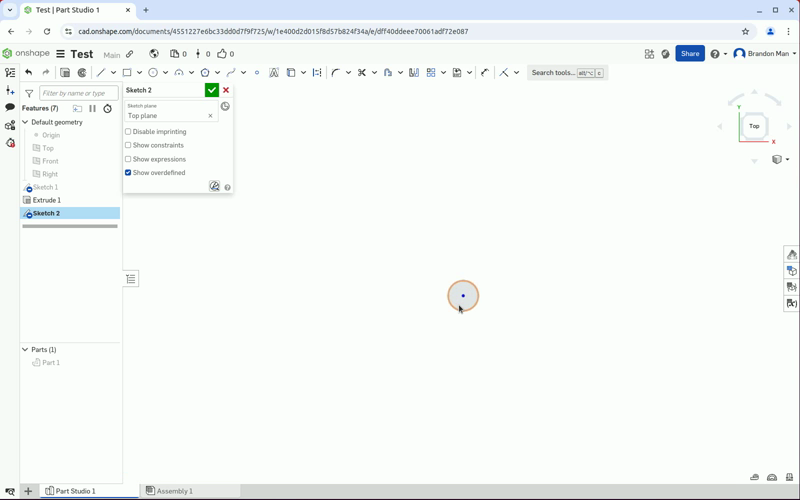
scroll(6)
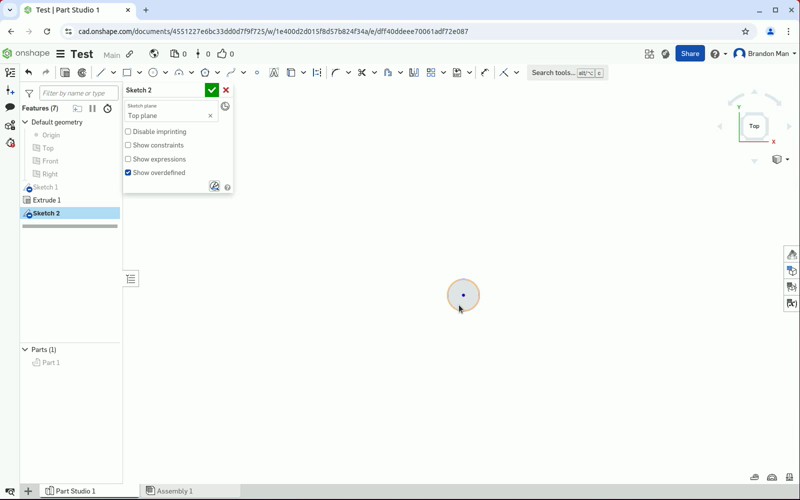
scroll(6)
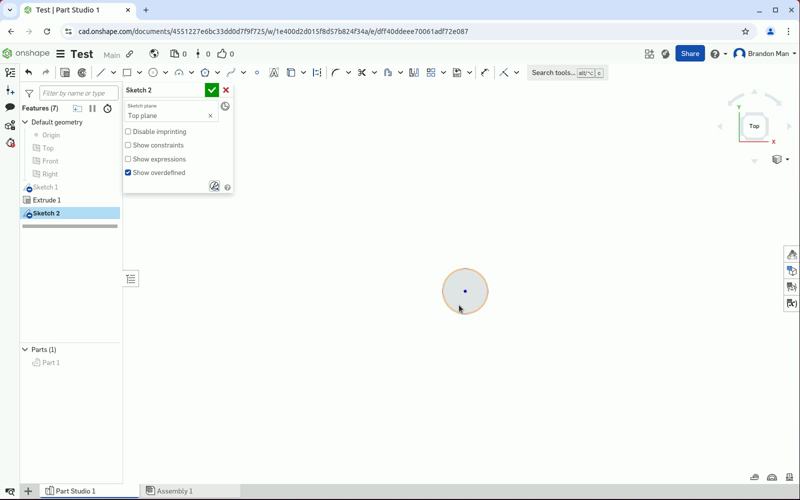
scroll(6)
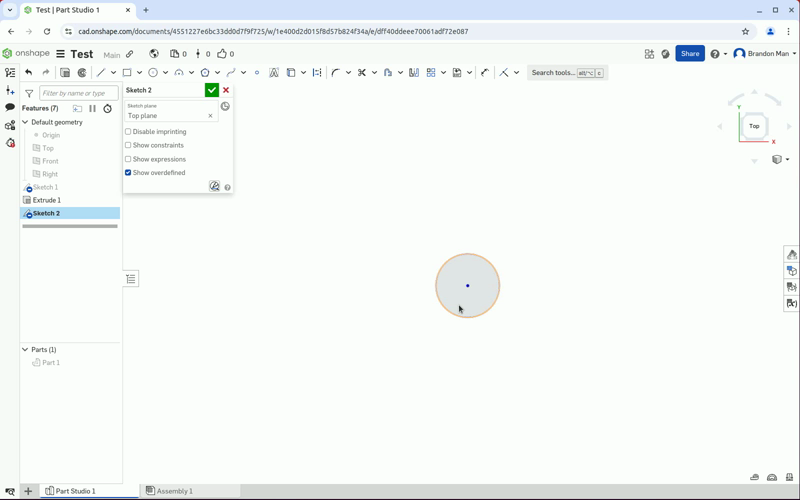
scroll(6)
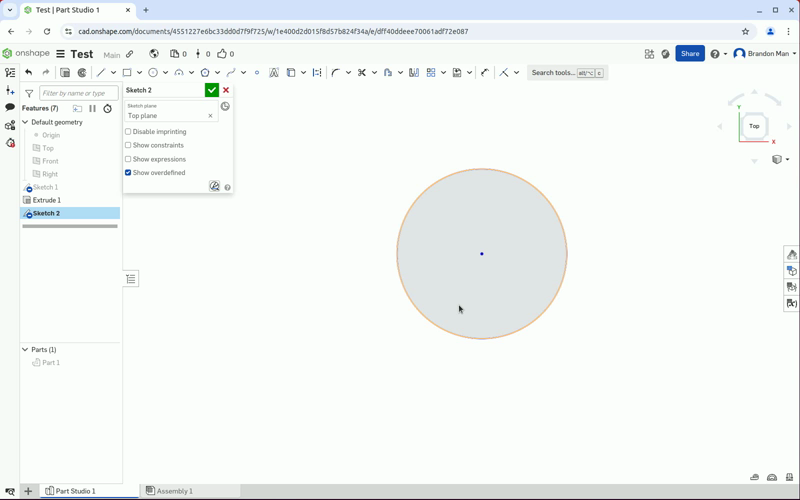
click(459, 304)
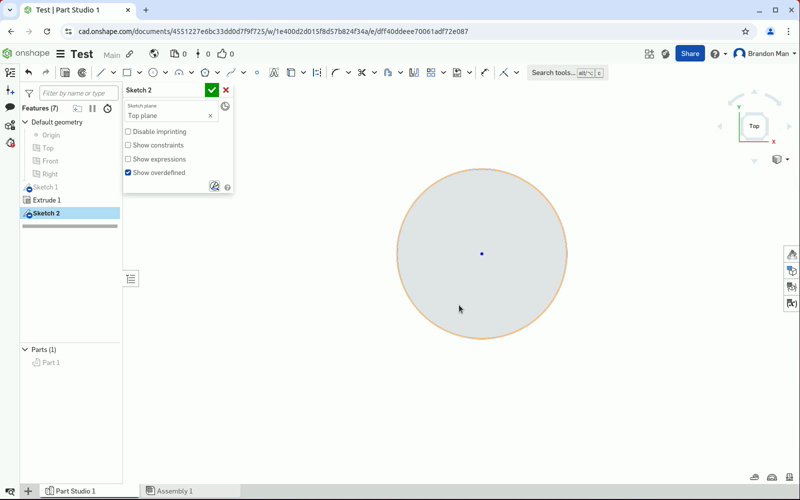
scroll(-6)
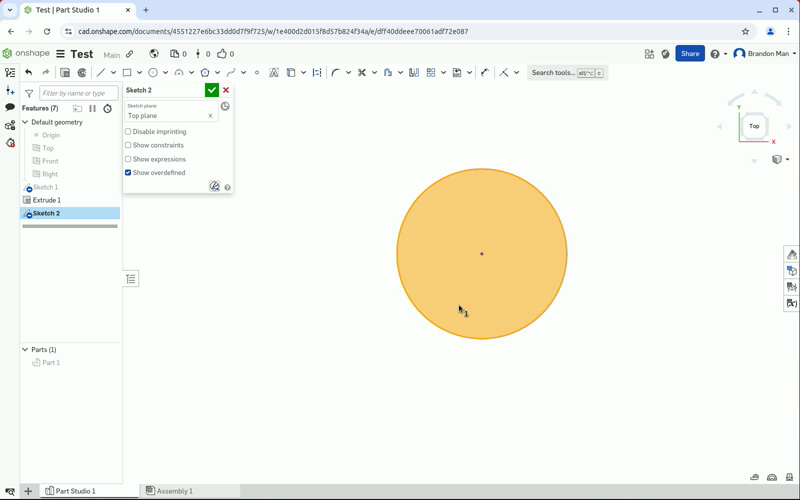
scroll(-6)
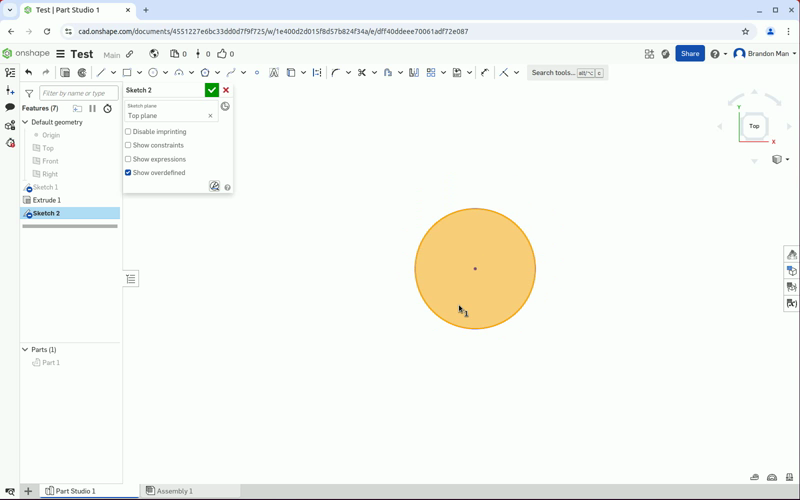
scroll(-6)
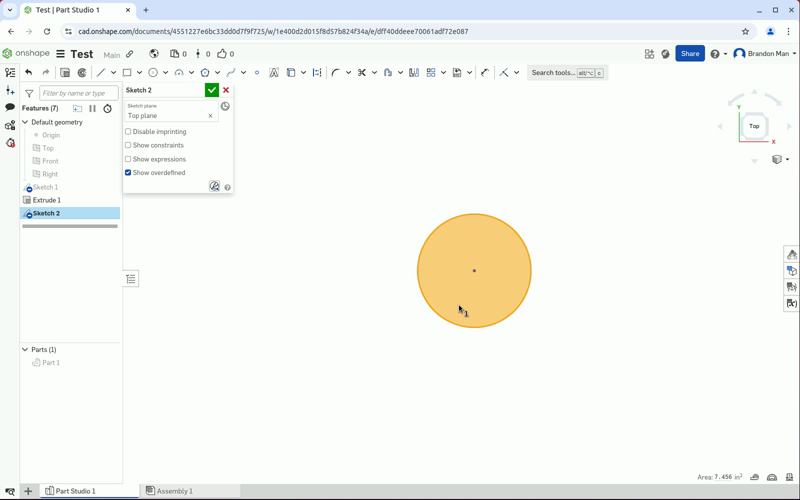
scroll(-6)
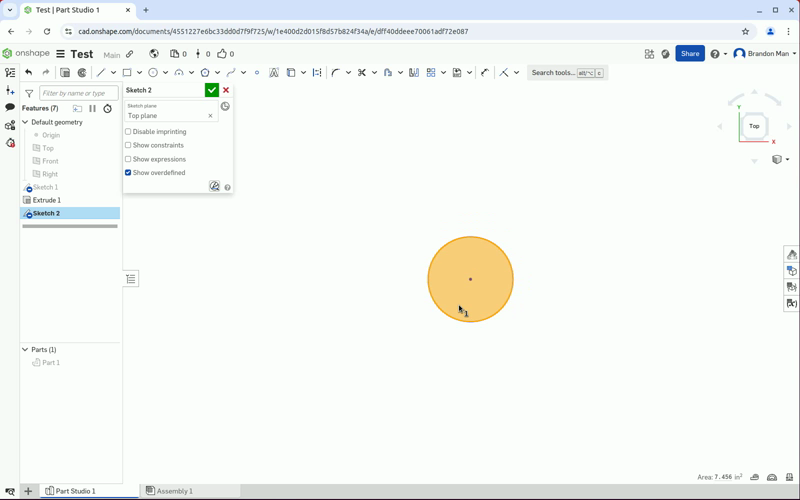
scroll(-6)
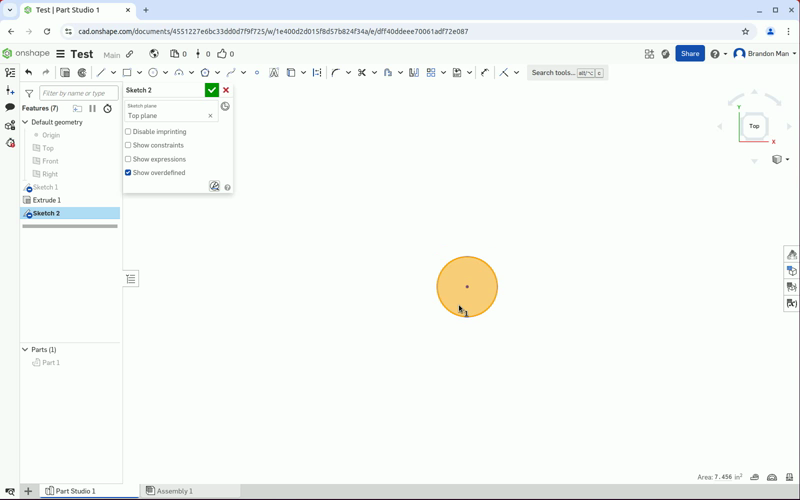
scroll(-6)
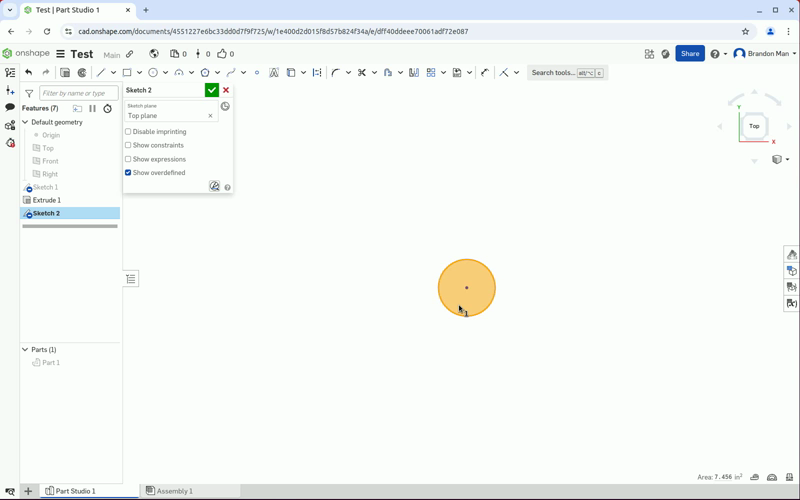
scroll(-6)
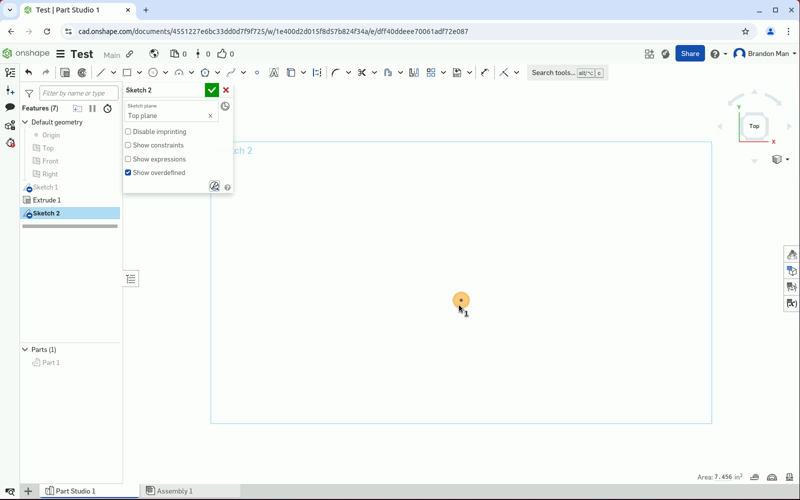
mouse_move(73, 352)
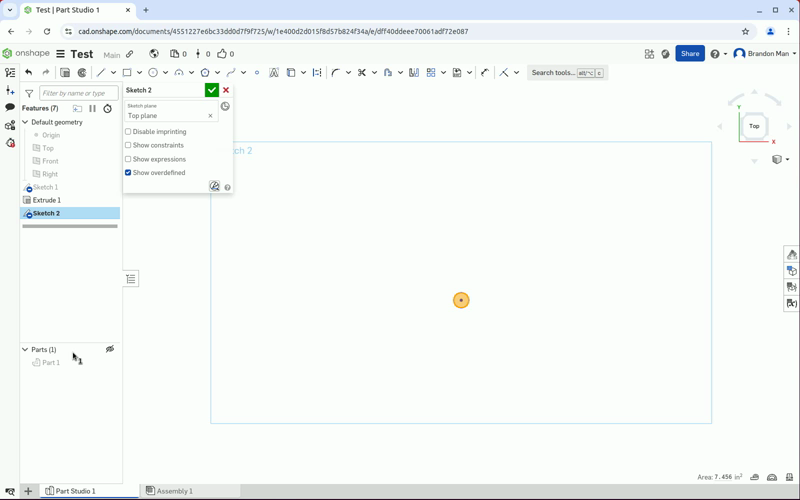
key(shift+y)
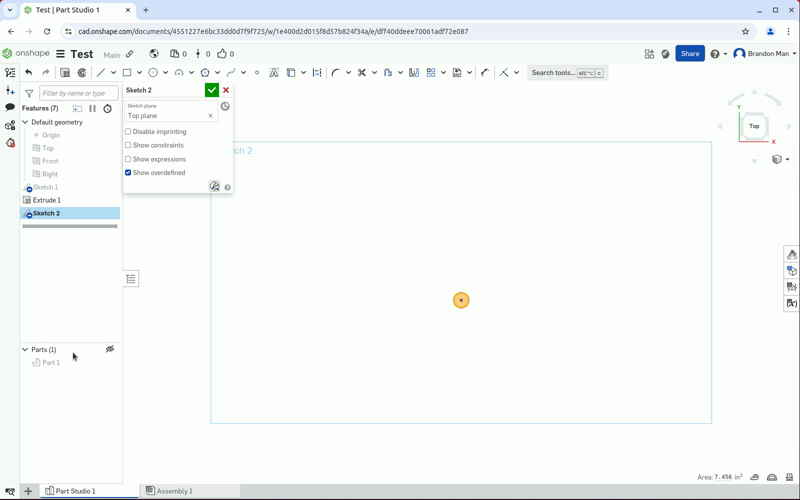
key(shift+e)
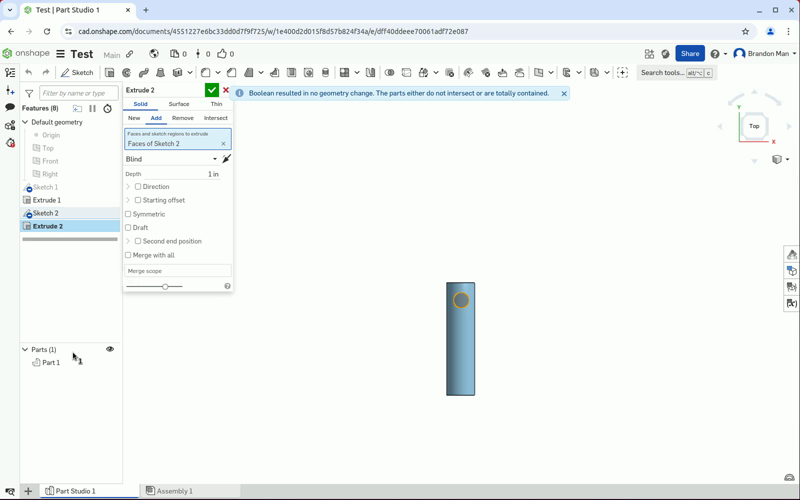
mouse_move(143, 106)
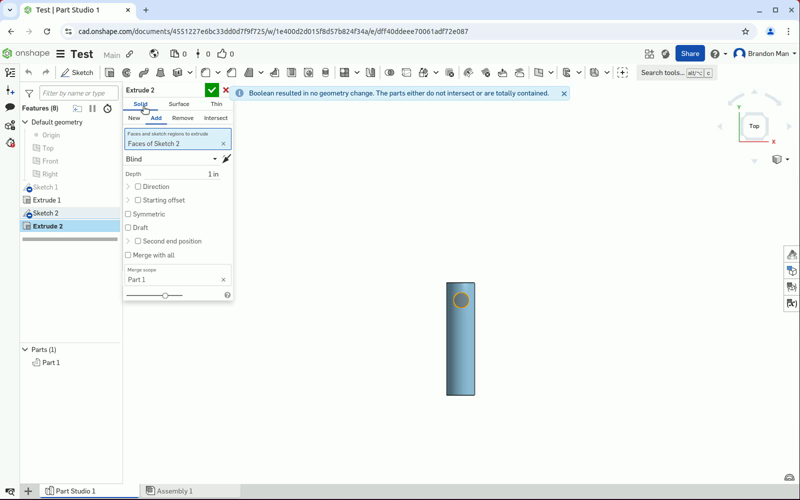
click(143, 106)
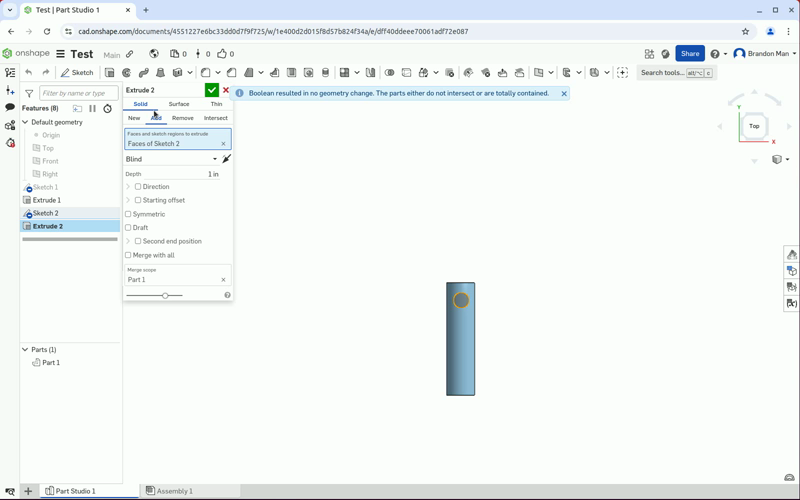
mouse_move(186, 120)
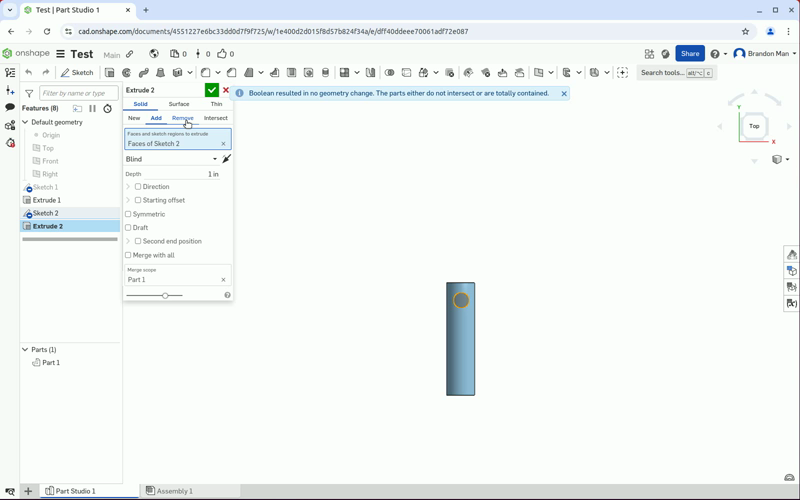
click(186, 120)
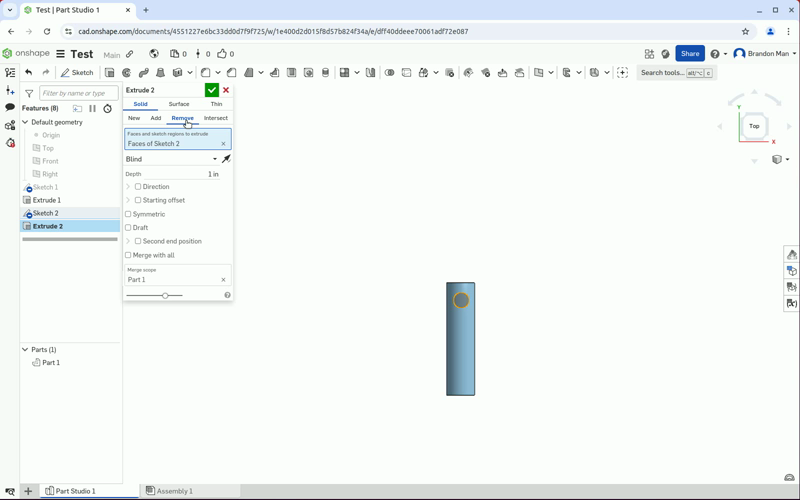
key(tab, 4)
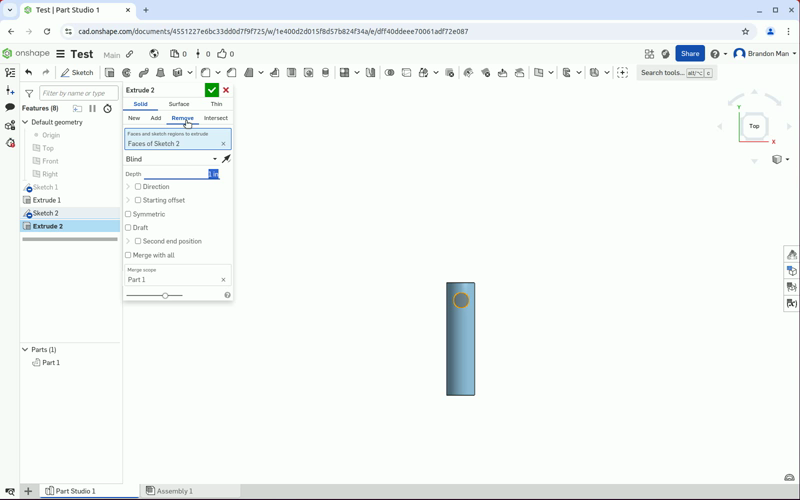
text(9.148)
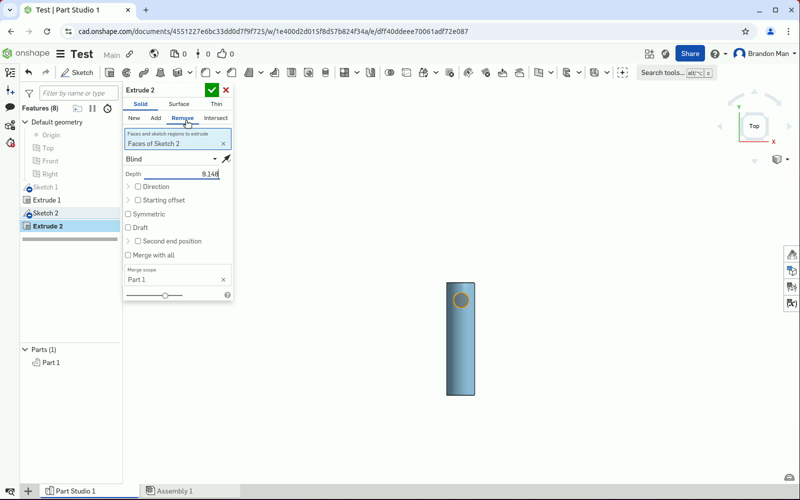
key(tab, 3)
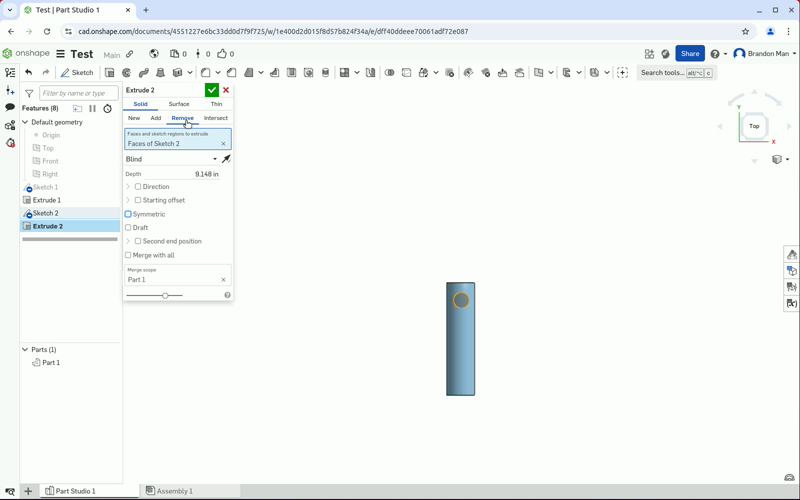
key(space)
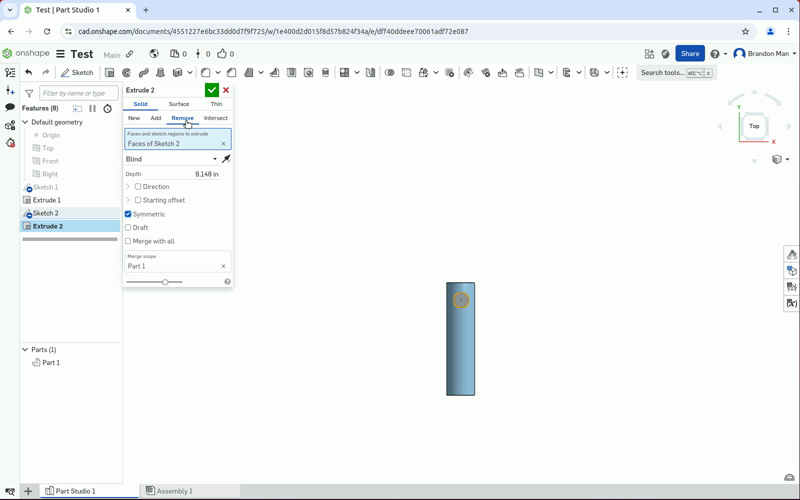
key(tab, 2)
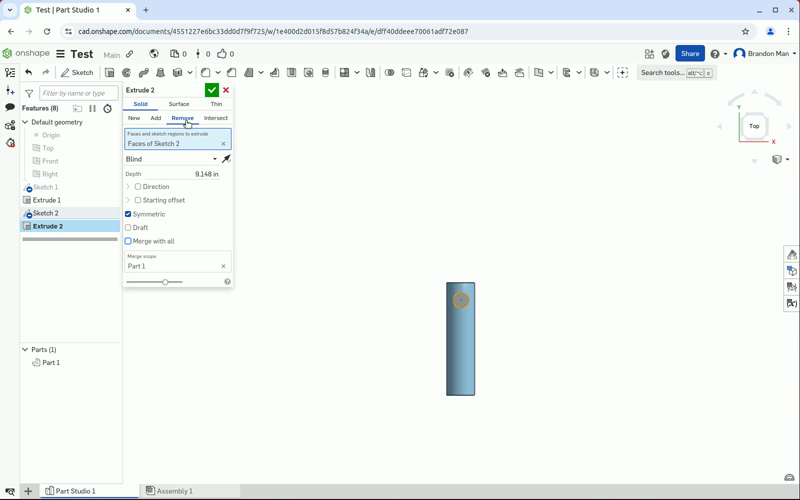
key(space)
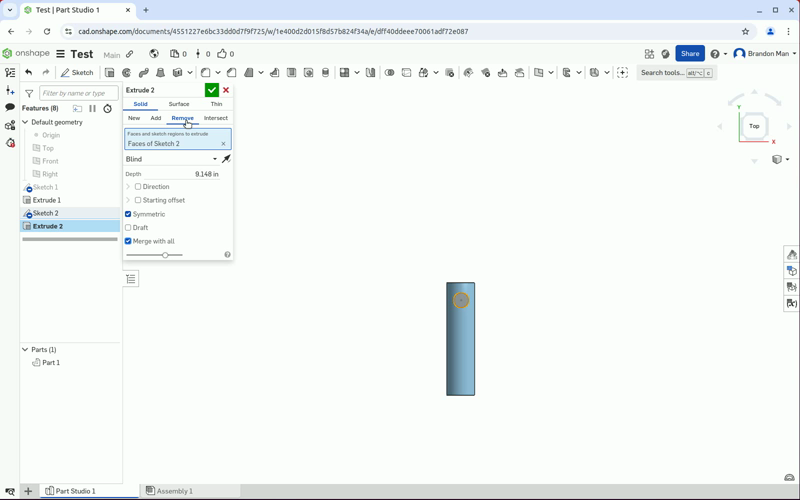
key(enter)
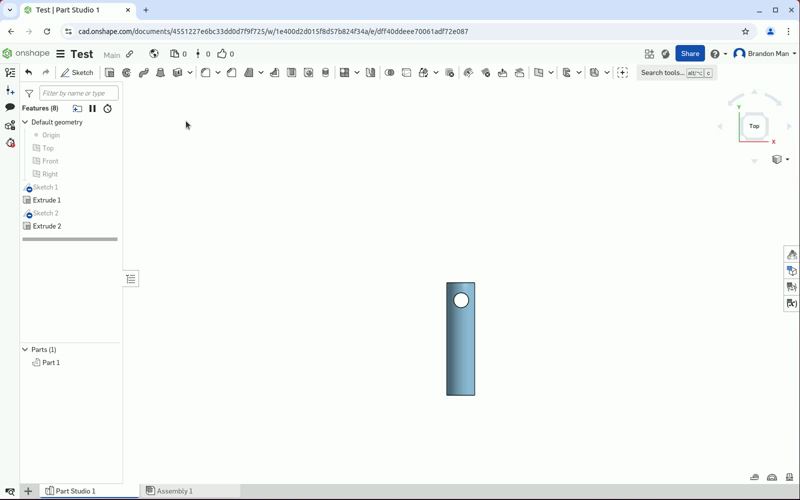
key(shift+h)
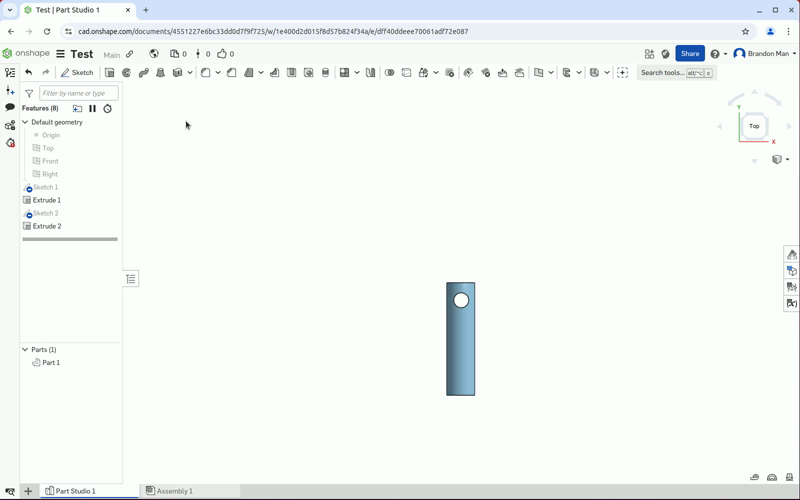
key(shift+h)
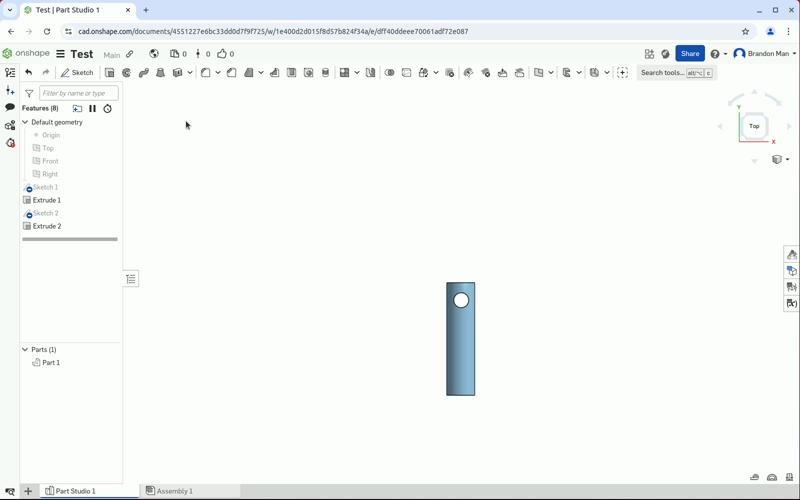
mouse_move(73, 189)
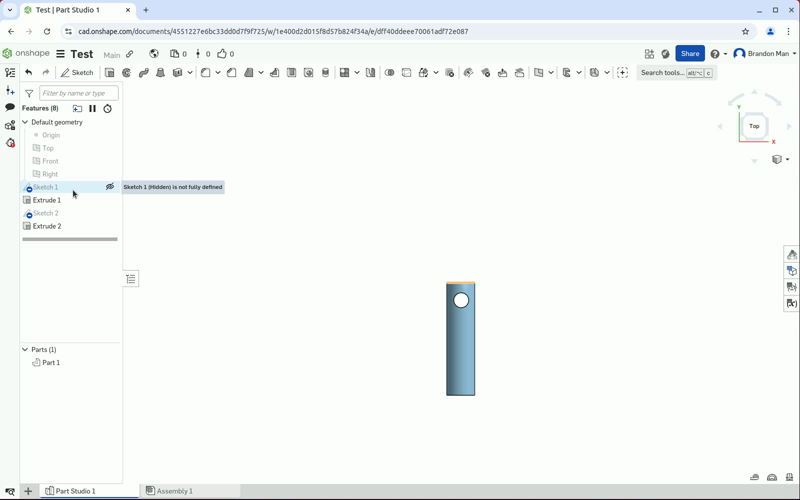
click(73, 189)
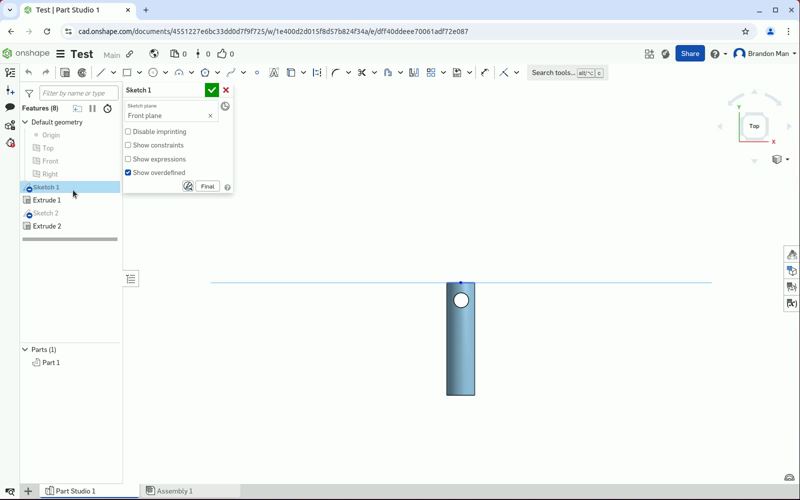
mouse_move(229, 92)
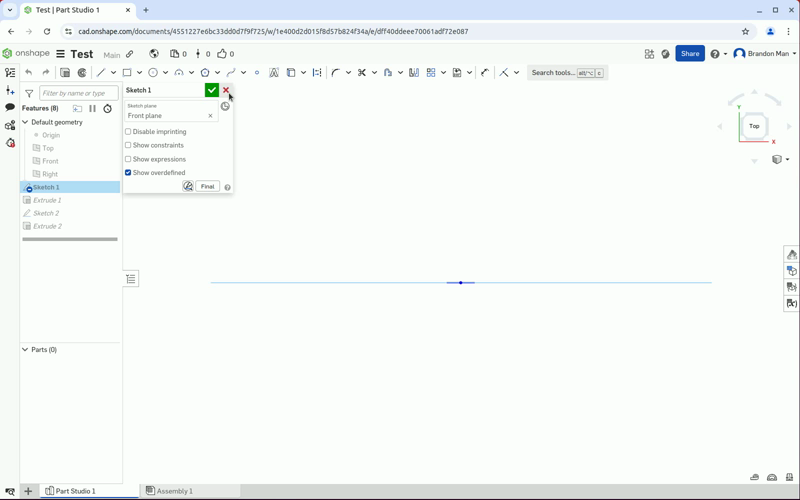
click(229, 92)
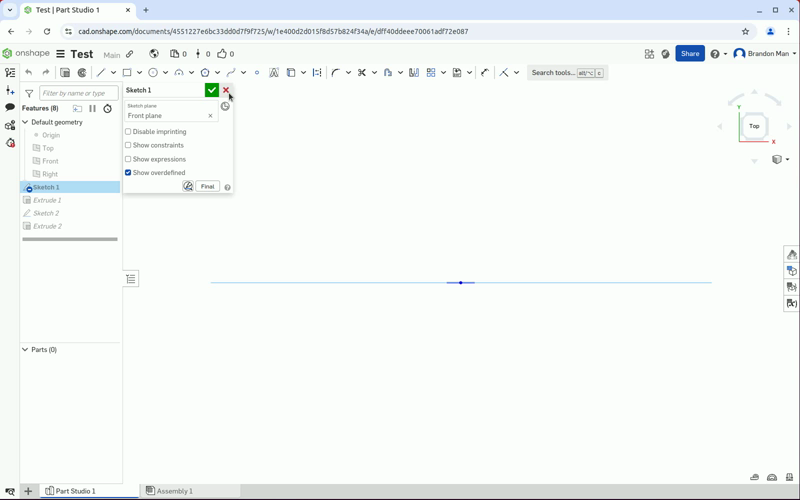
key(shift+s)
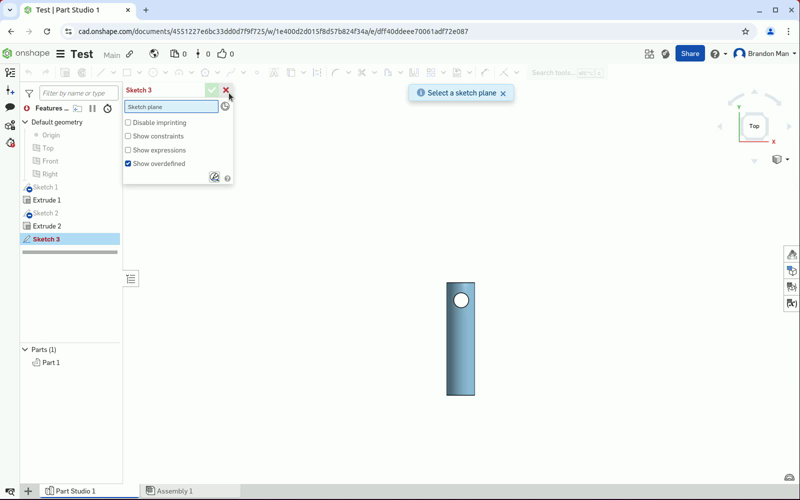
mouse_move(73, 150)
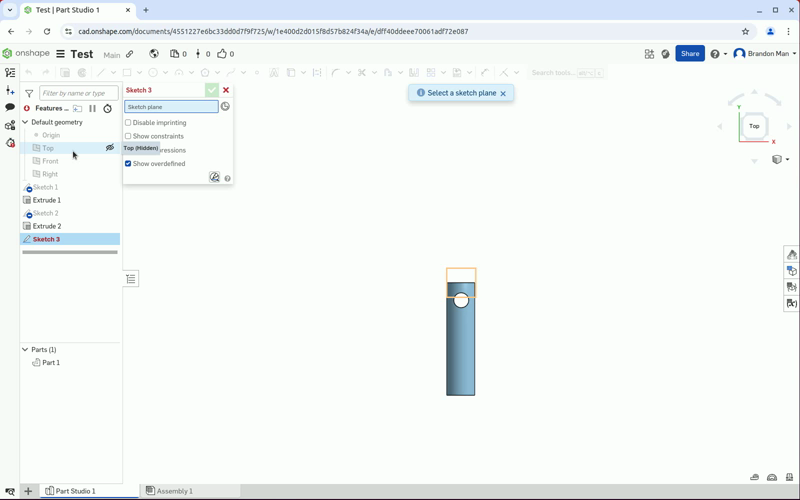
click(73, 150)
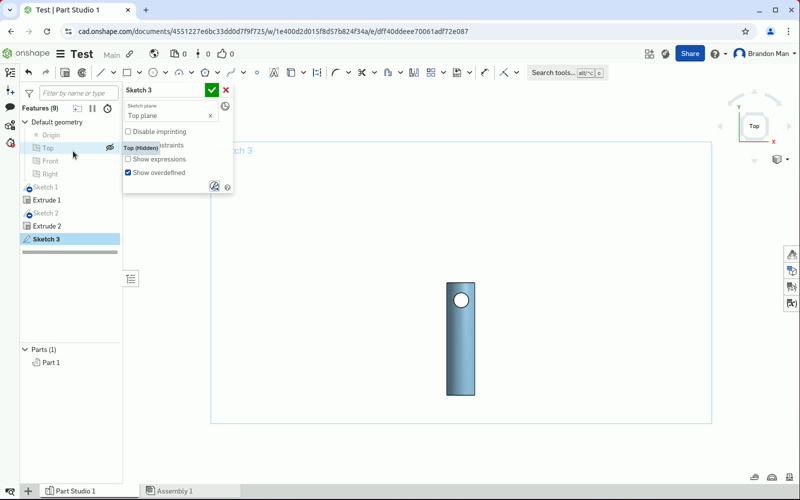
mouse_move(73, 352)
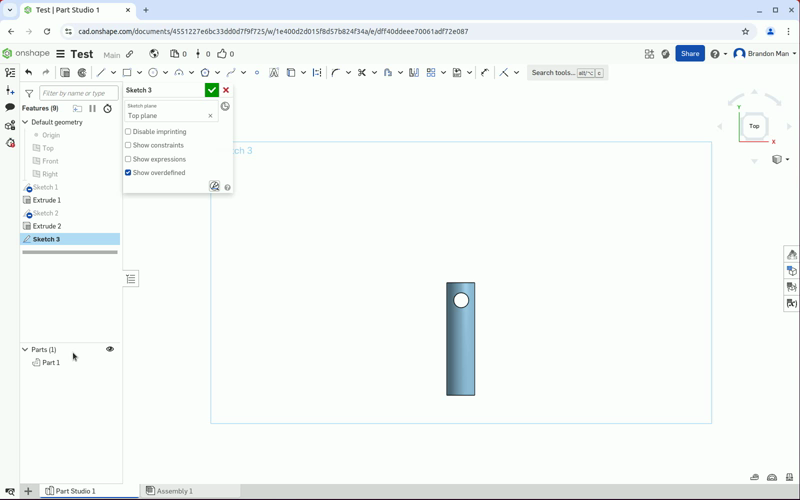
key(y)
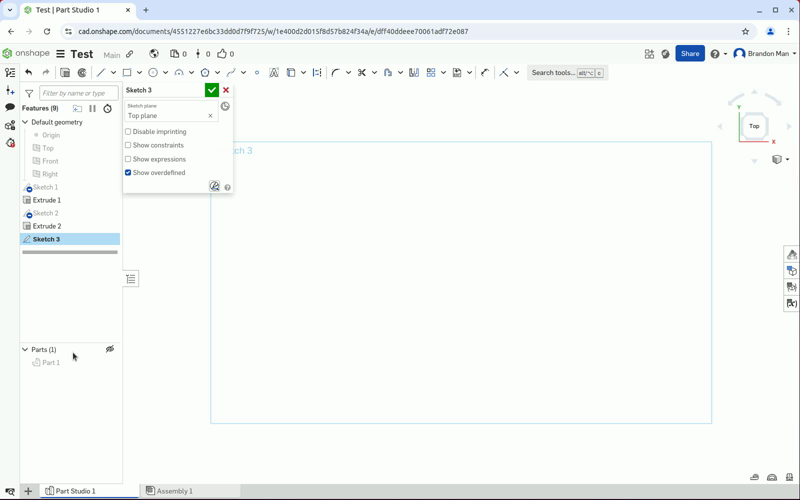
key(c)
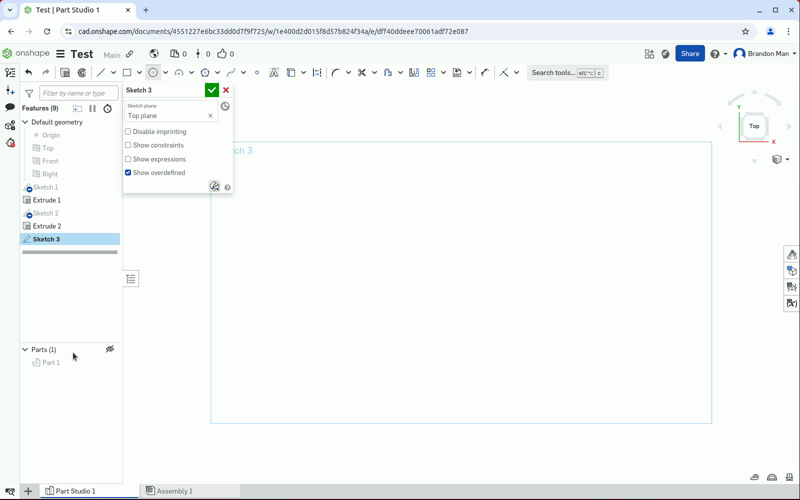
key_down(shift)
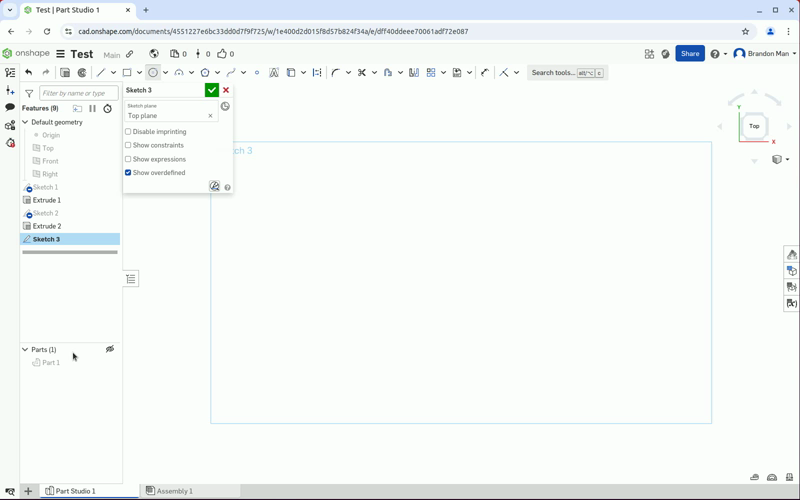
mouse_move(461, 378)
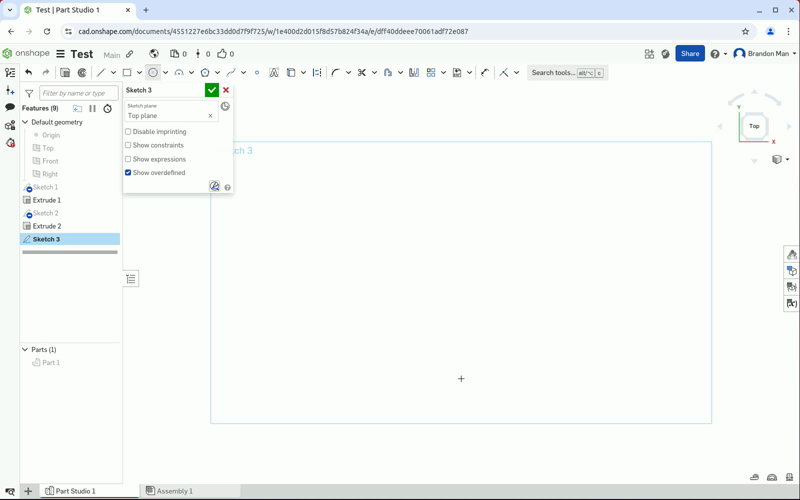
click(461, 378)
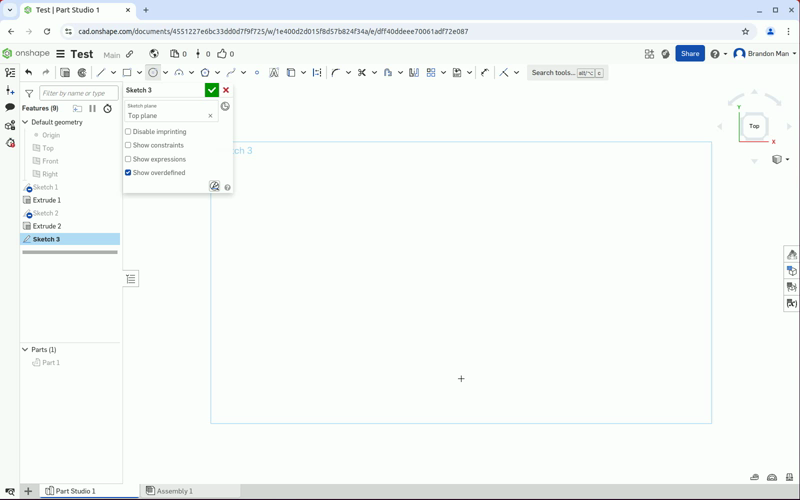
key_up(shift)
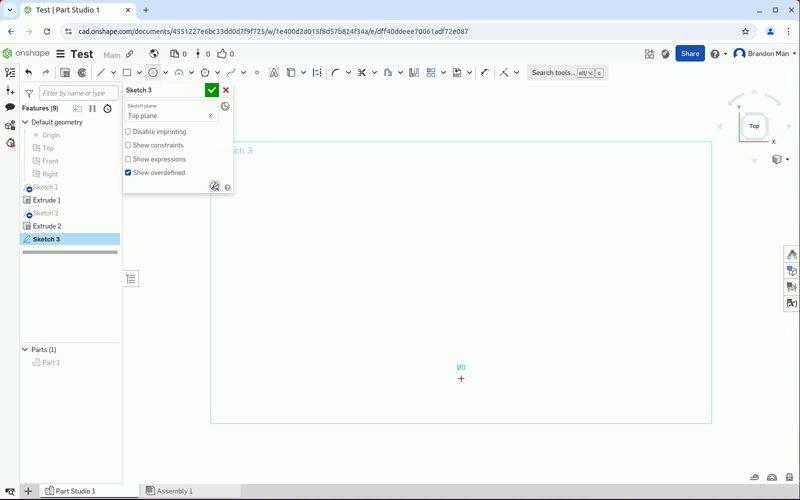
mouse_move(468, 378)
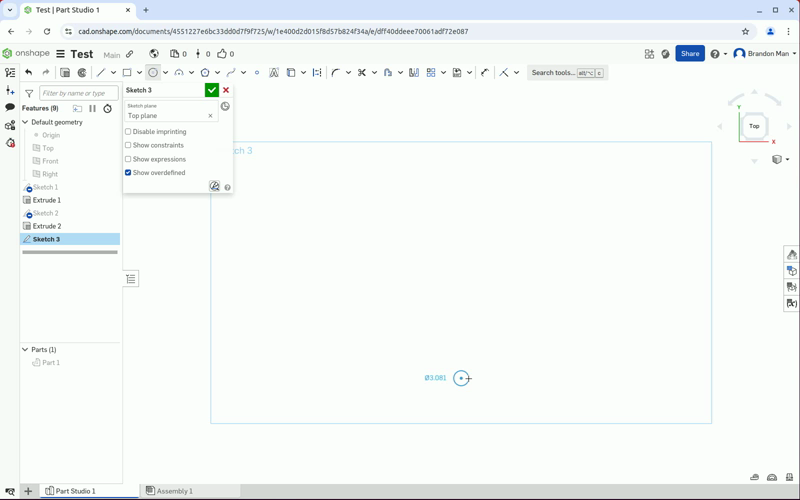
click(468, 378)
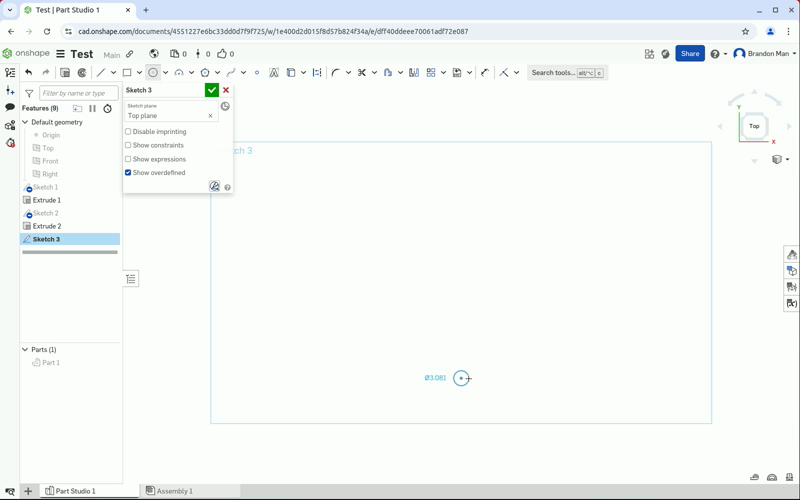
key(esc)
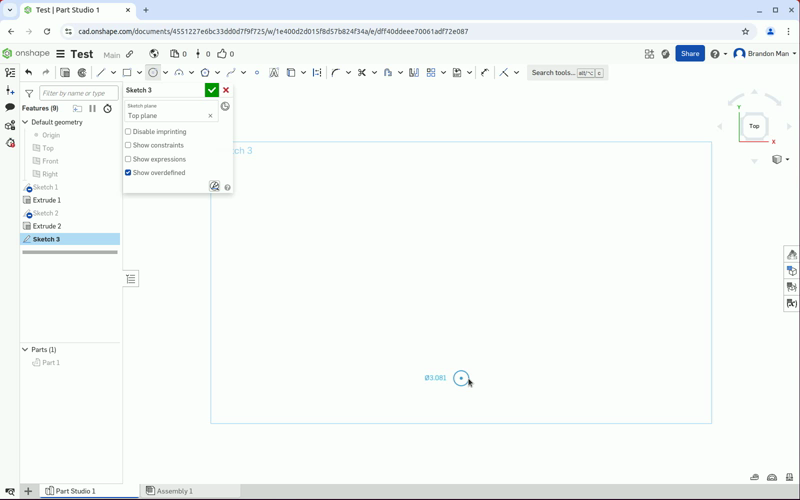
mouse_move(458, 376)
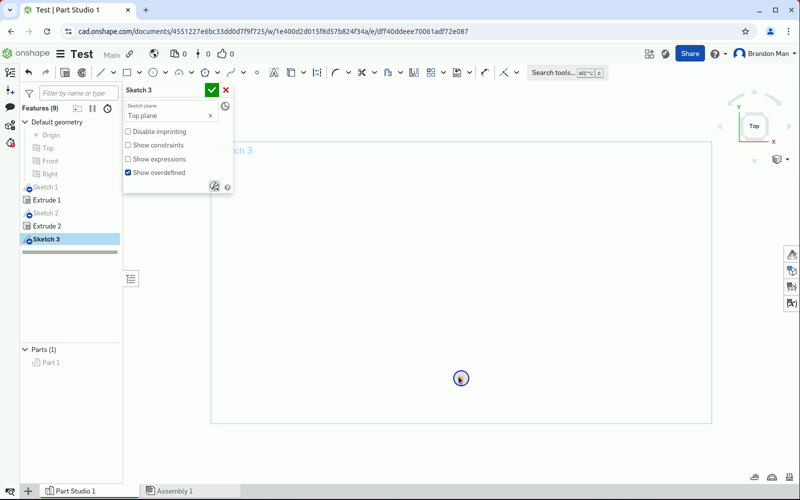
scroll(6)
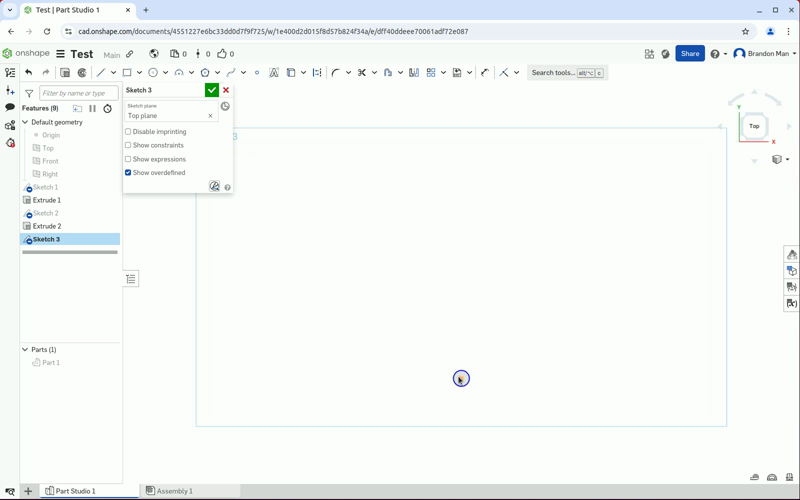
scroll(6)
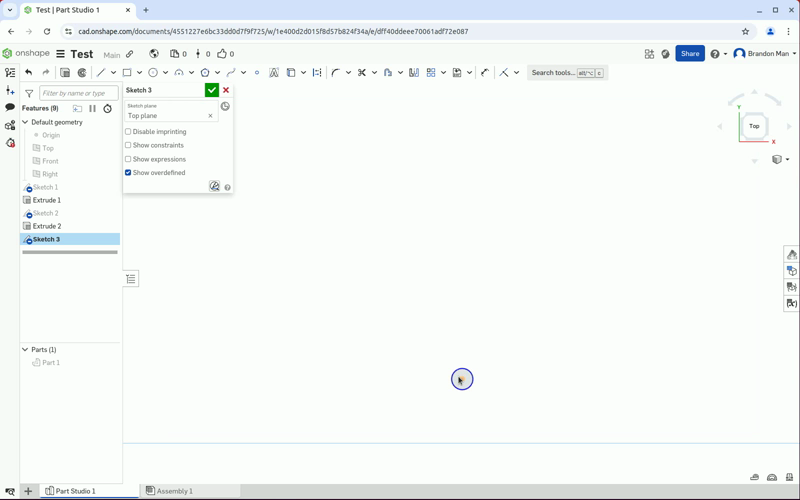
scroll(6)
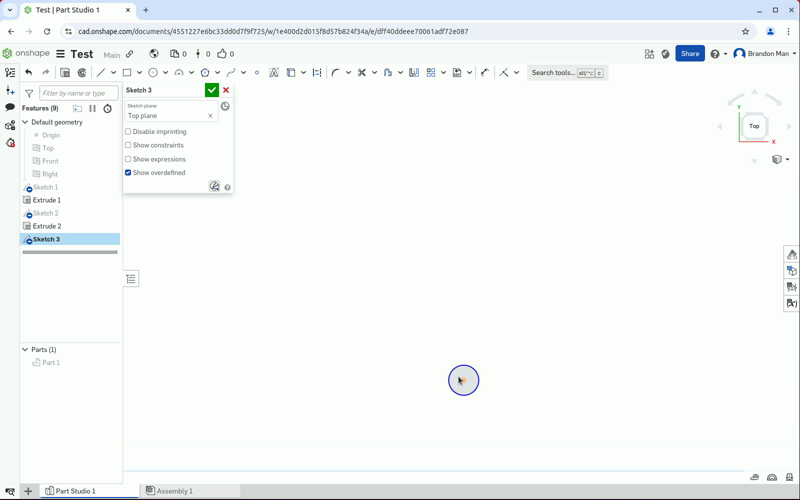
scroll(6)
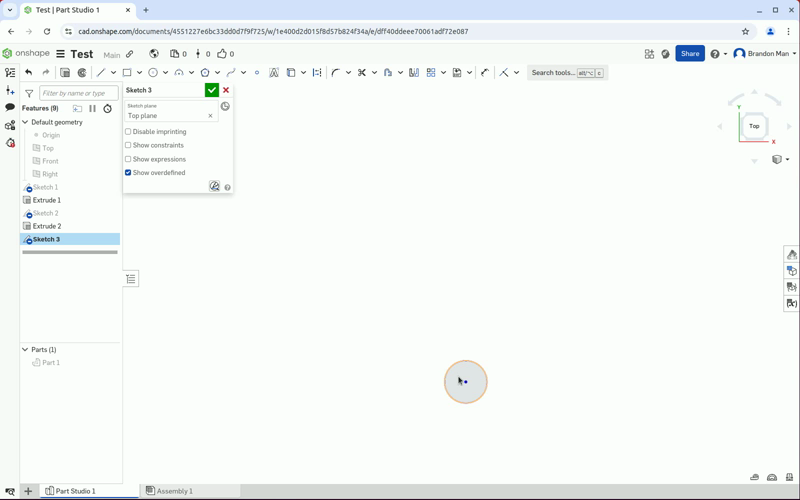
scroll(6)
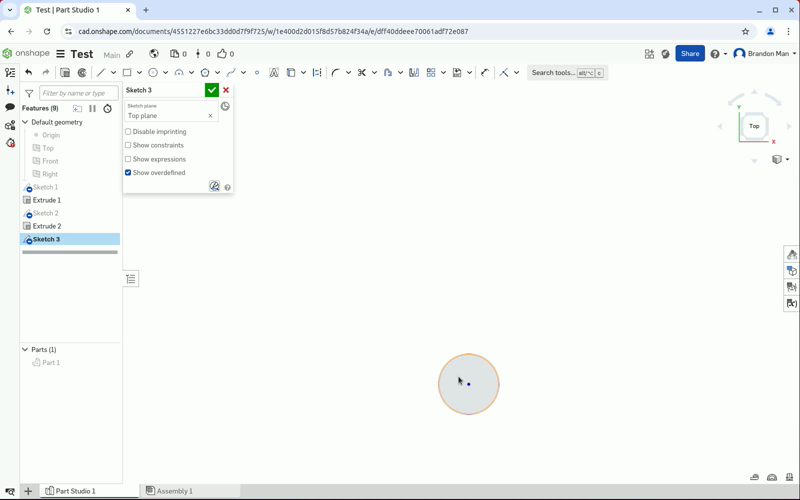
scroll(6)
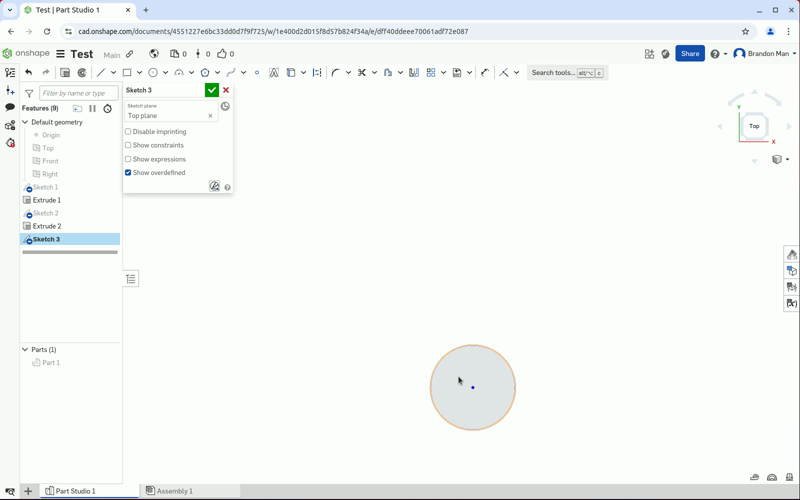
scroll(6)
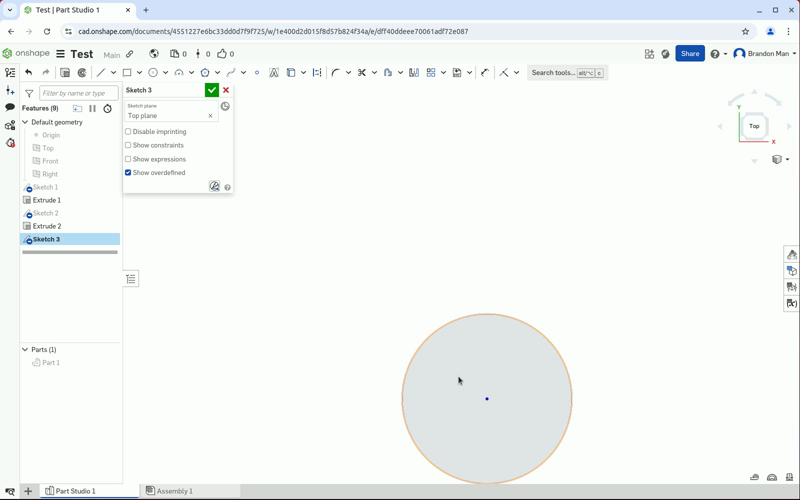
click(458, 376)
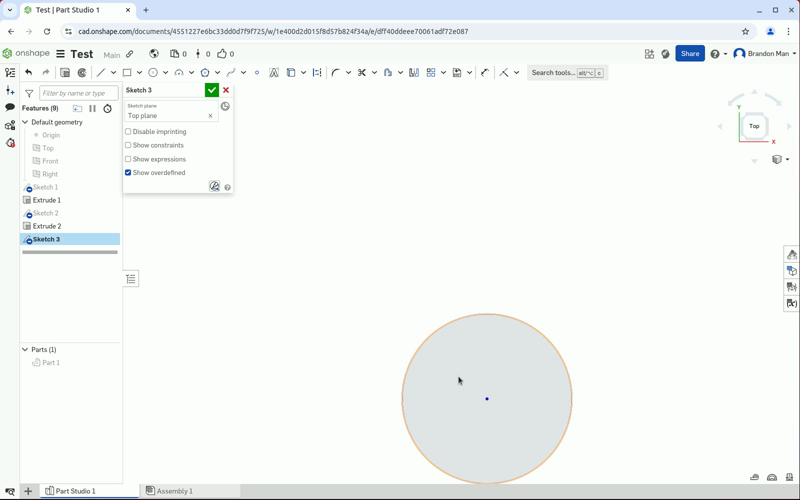
scroll(-6)
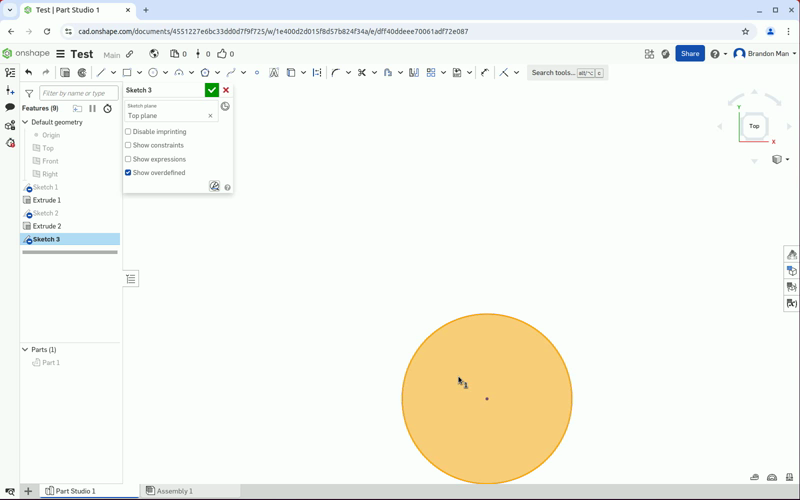
scroll(-6)
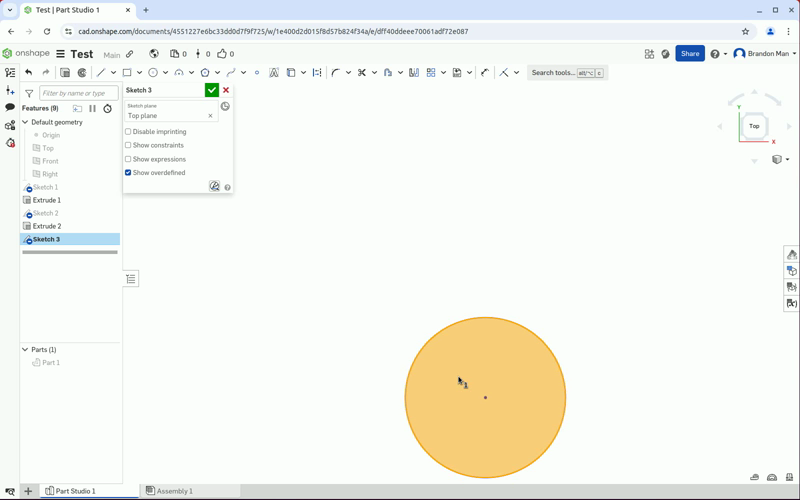
scroll(-6)
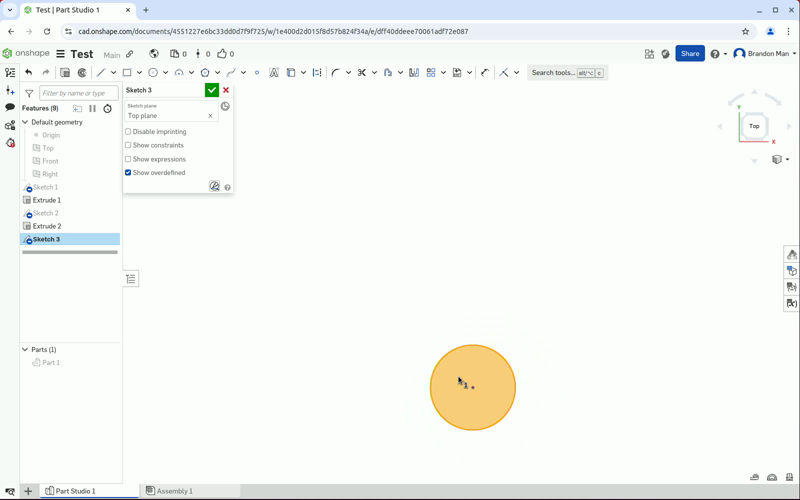
scroll(-6)
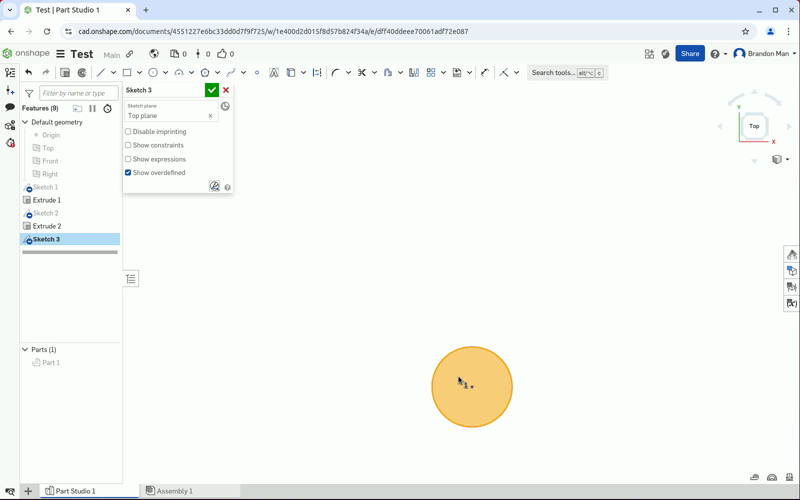
scroll(-6)
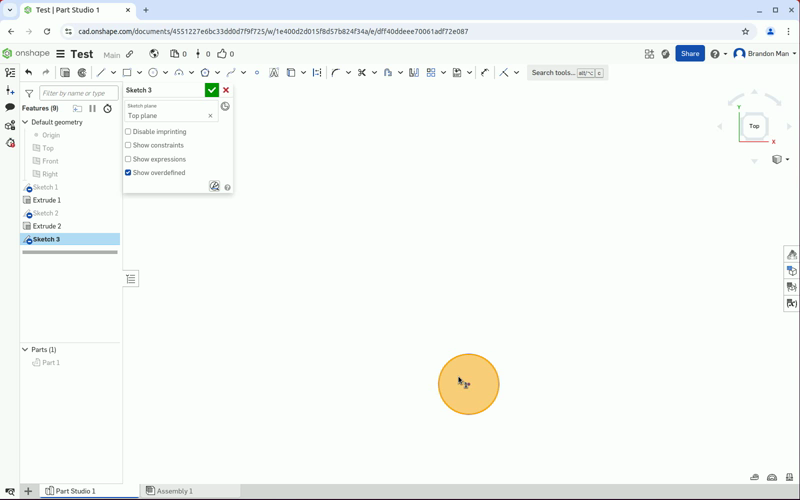
scroll(-6)
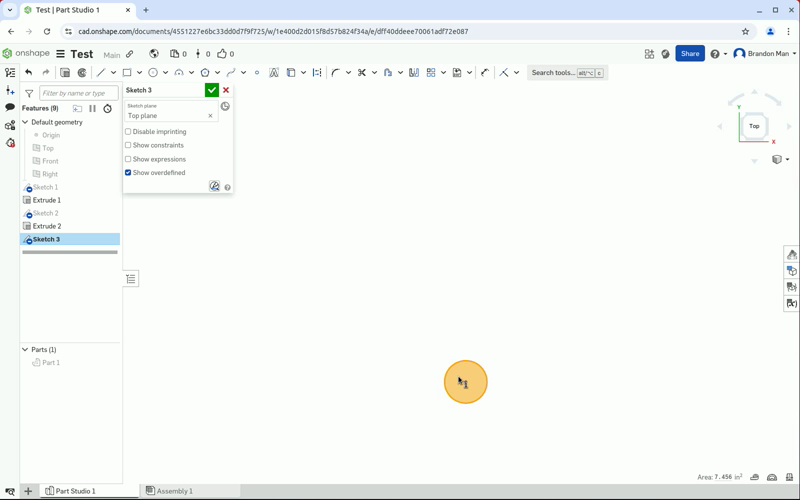
scroll(-6)
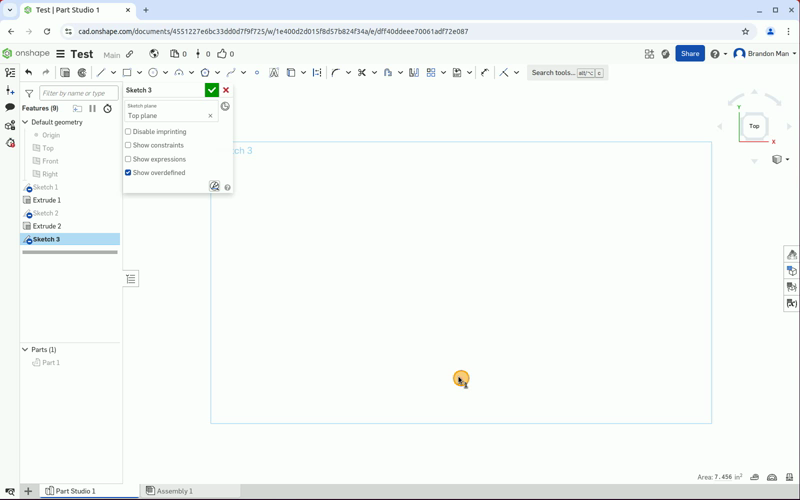
mouse_move(73, 352)
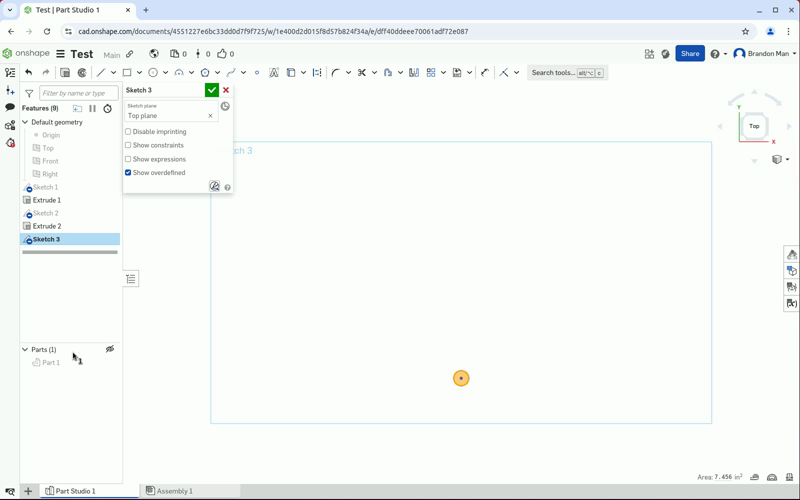
key(shift+y)
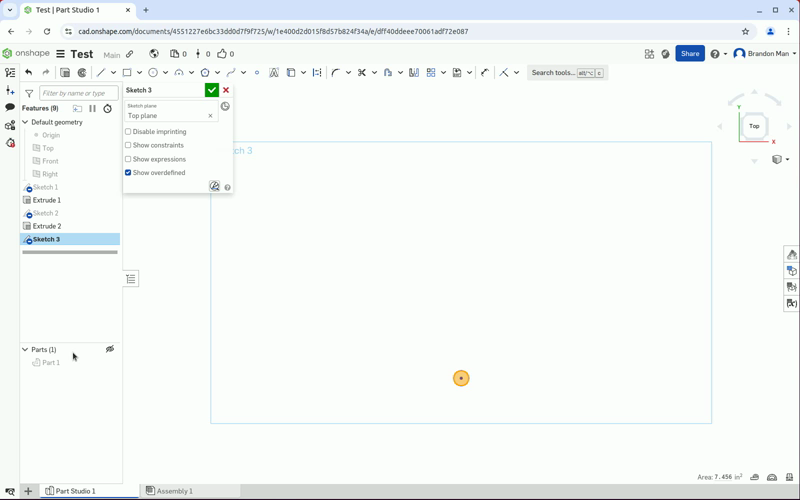
key(shift+e)
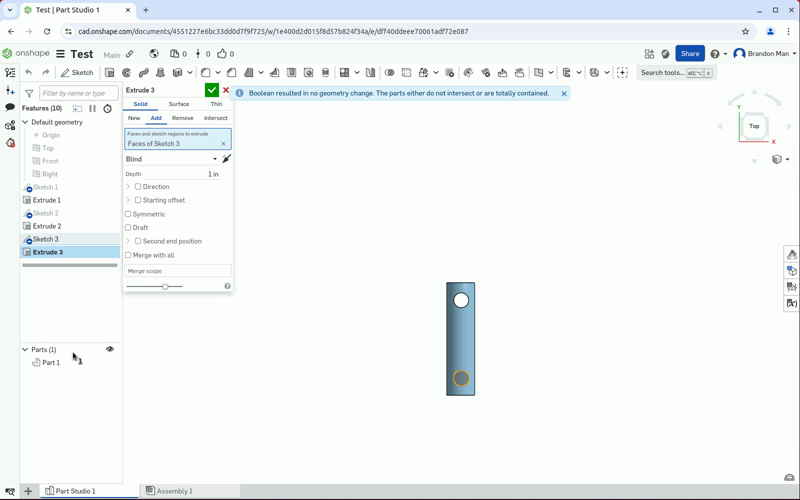
mouse_move(143, 106)
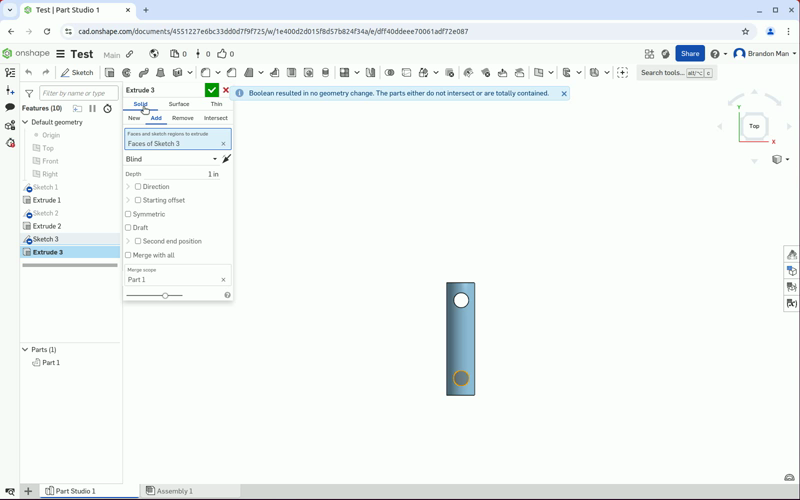
click(143, 106)
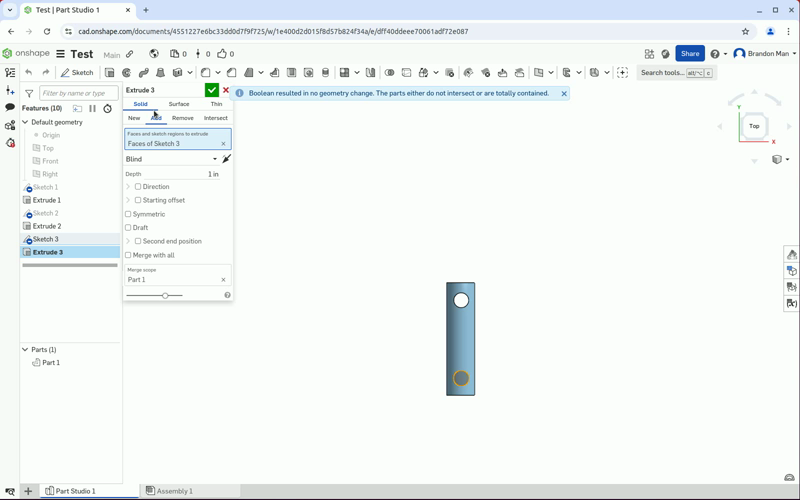
mouse_move(186, 120)
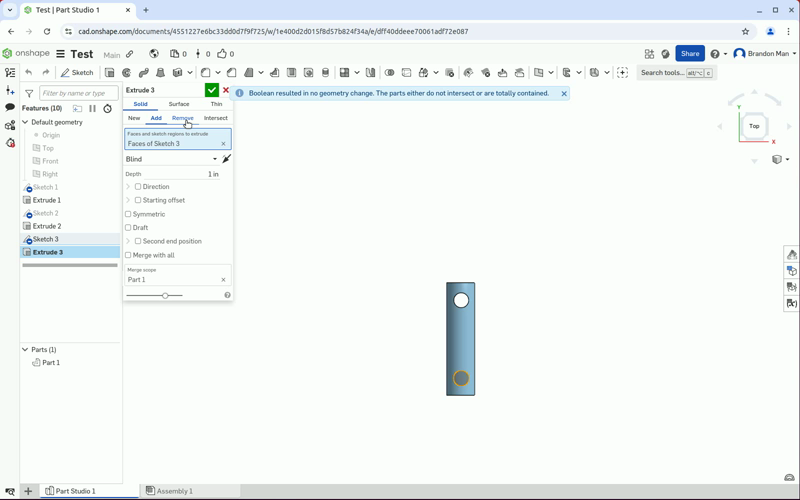
click(186, 120)
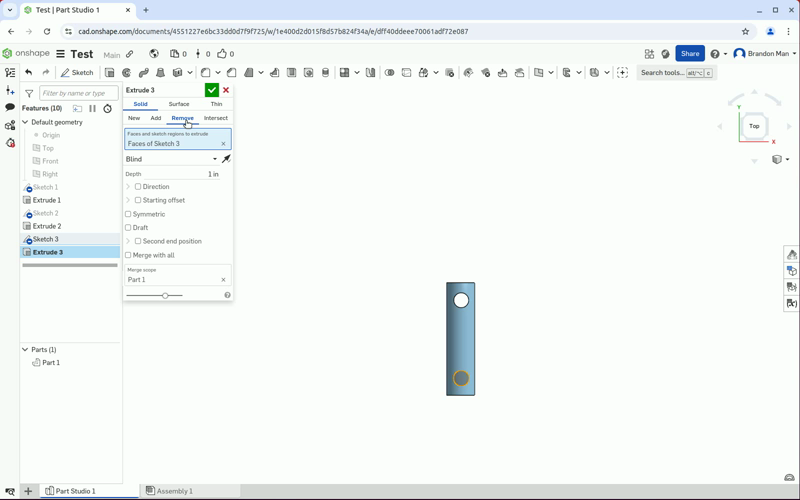
key(tab, 4)
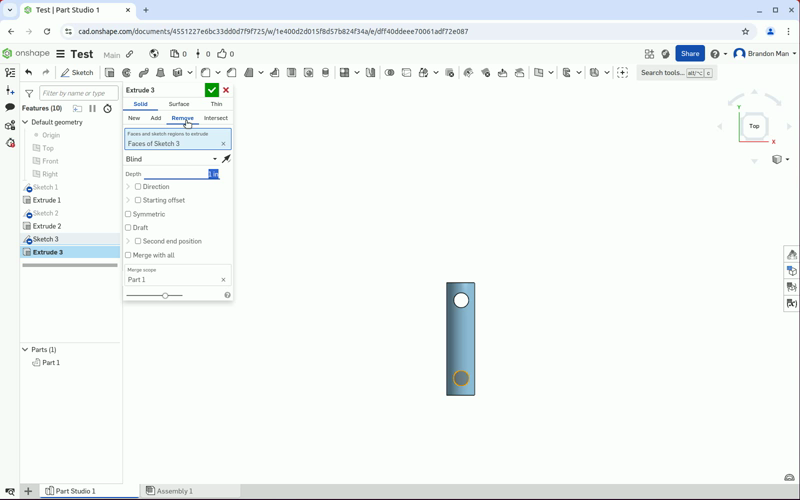
text(9.148)
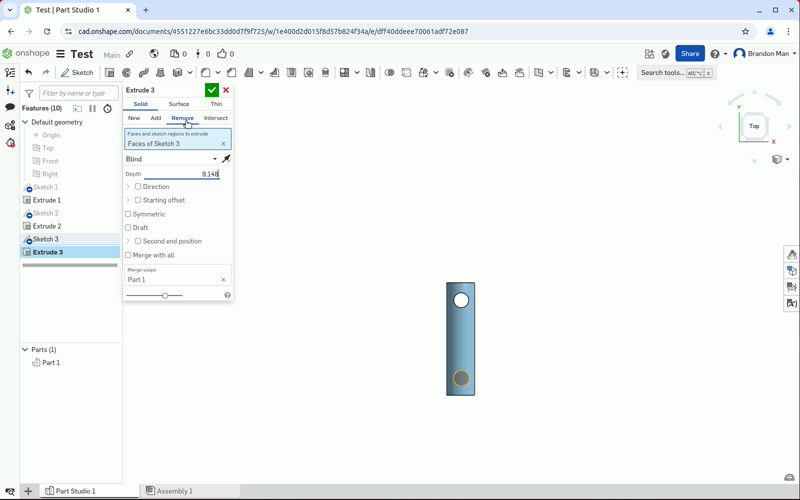
key(tab, 3)
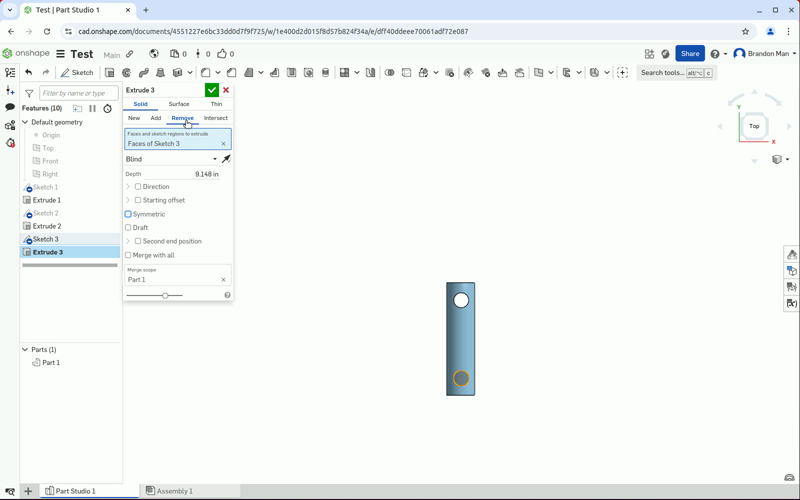
key(space)
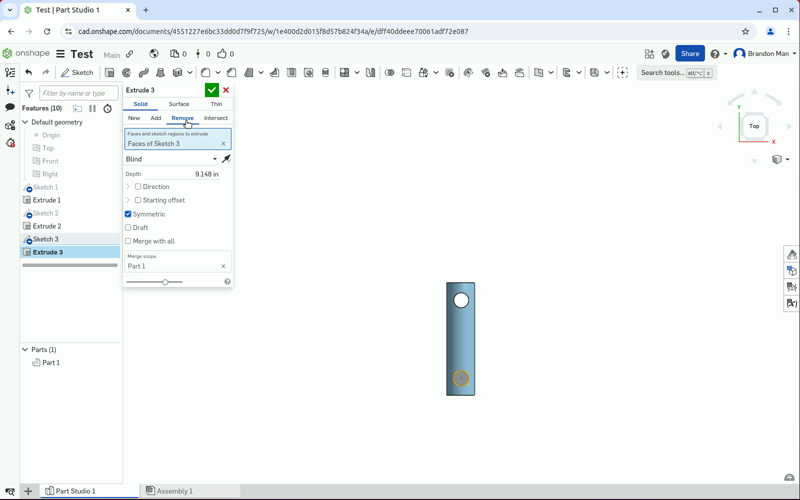
key(tab, 2)
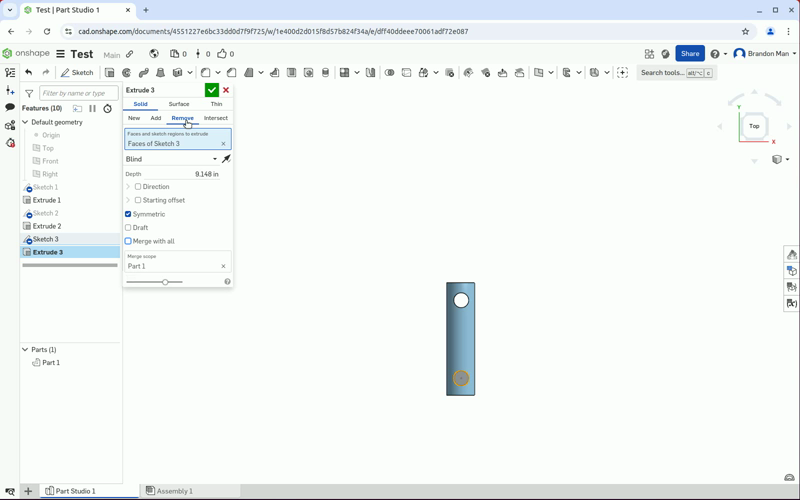
key(space)
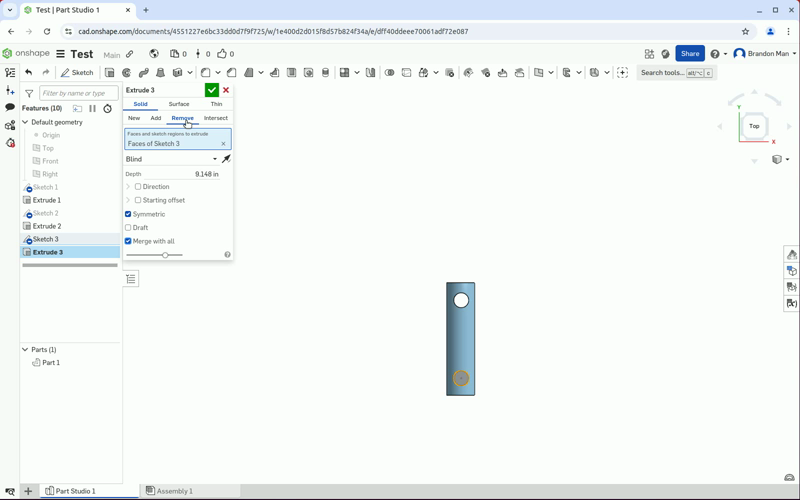
key(enter)
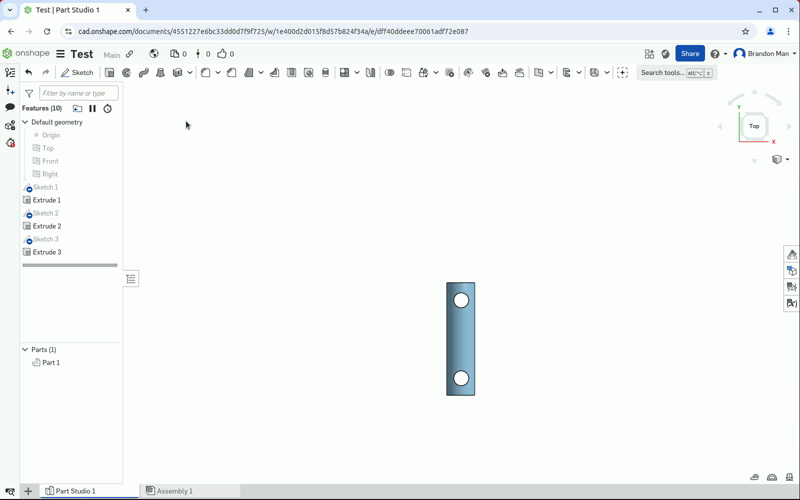
key(shift+h)
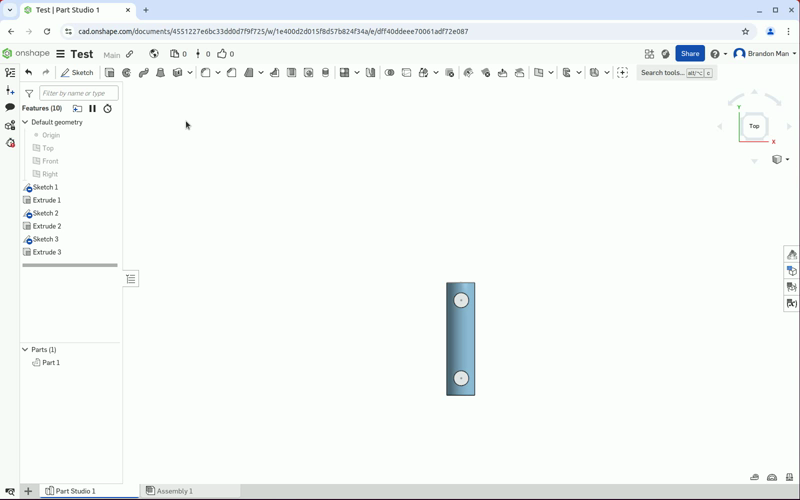
key(shift+h)
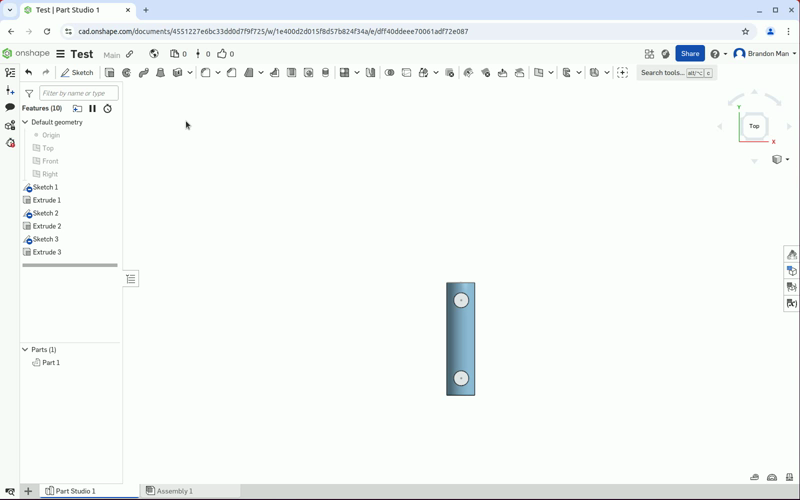
key(shift+7)
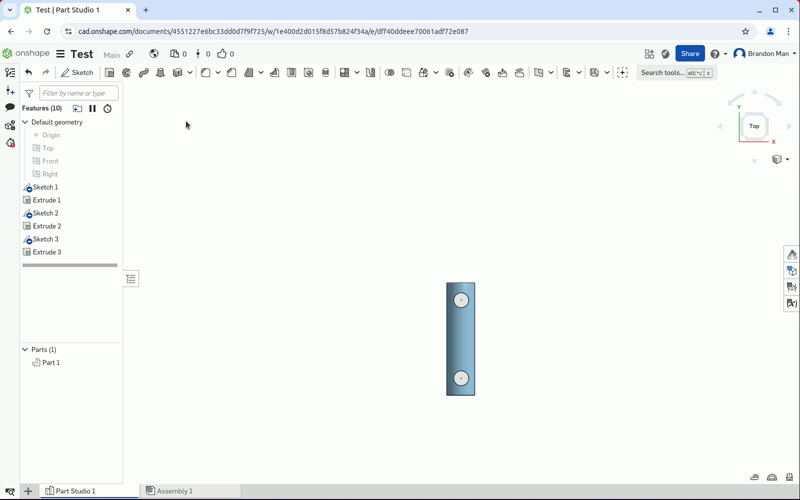
key(up, 3)
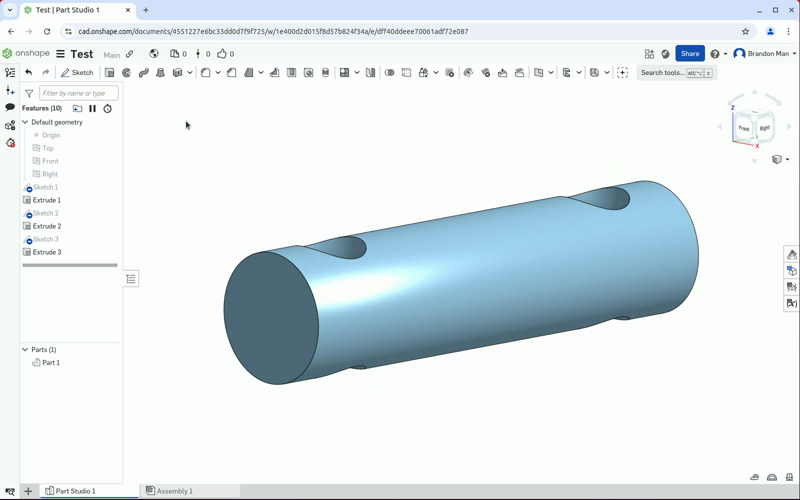
key(left, 3)
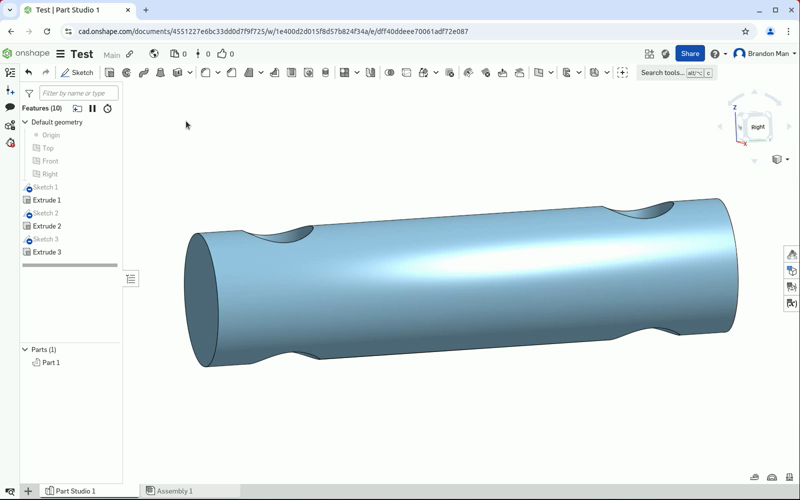
key(right, 3)
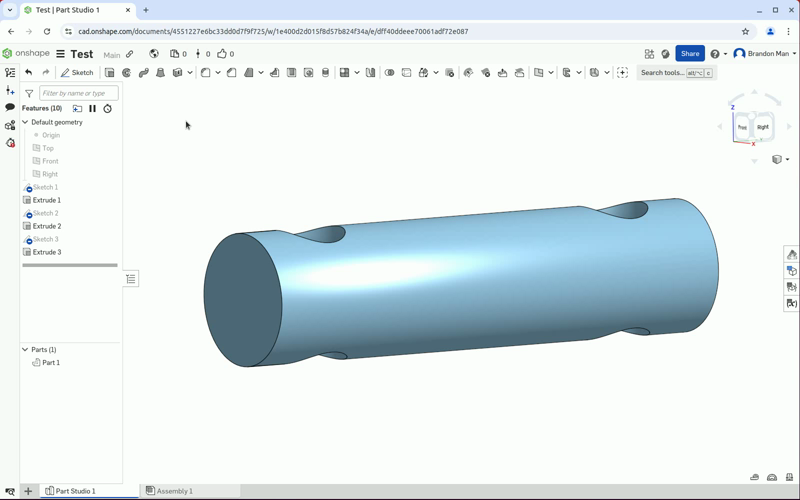
key(down, 3)
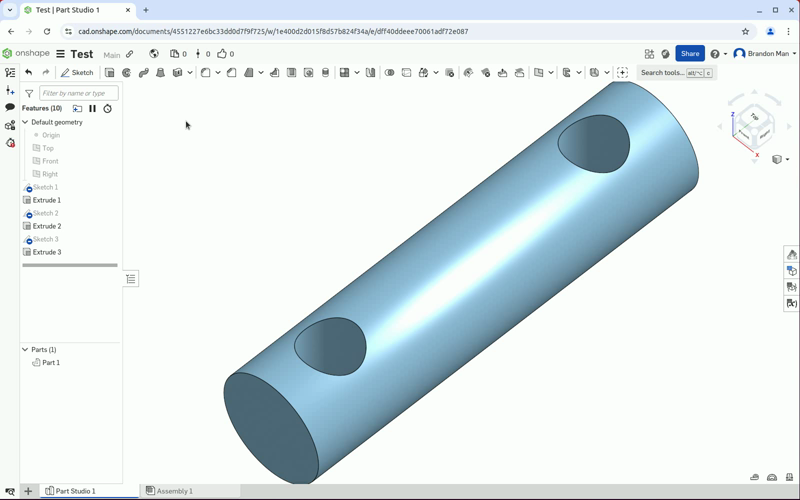
mouse_move(73, 189)
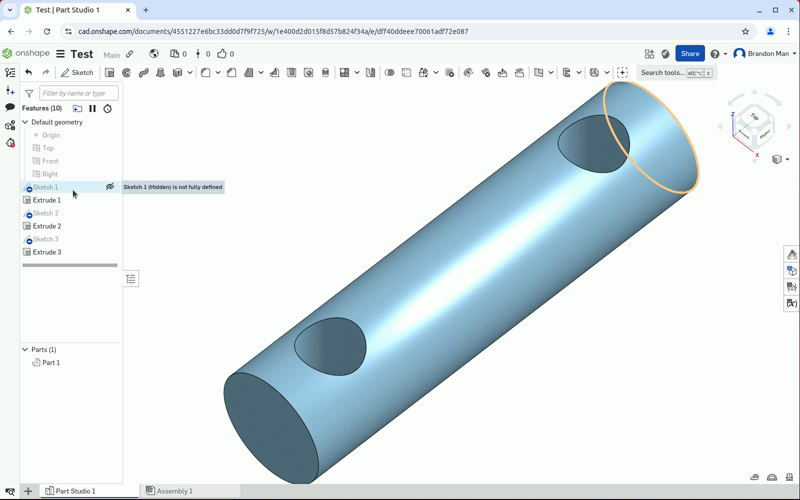
click(73, 189)